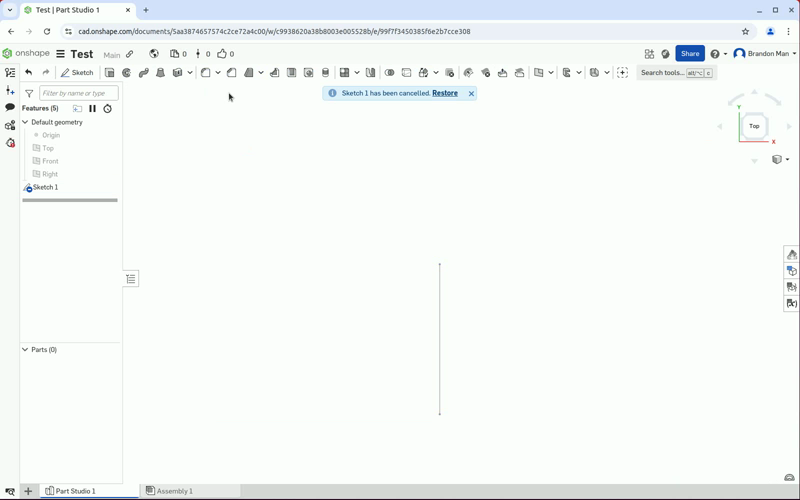
key(shift+h)
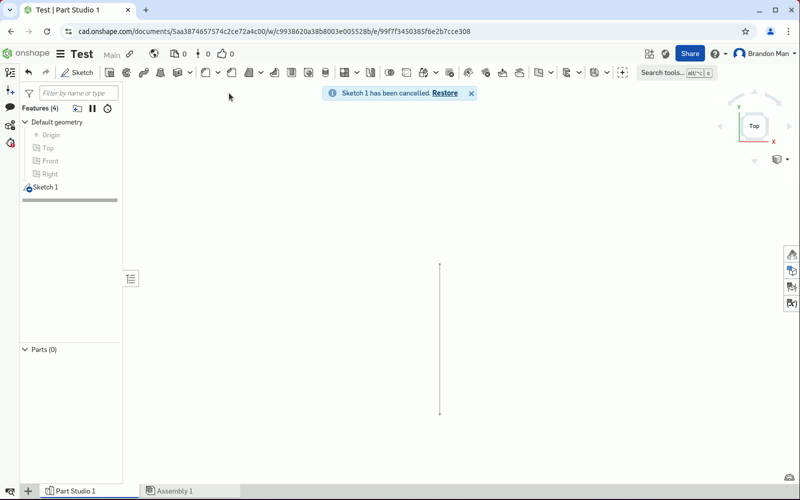
key(shift+s)
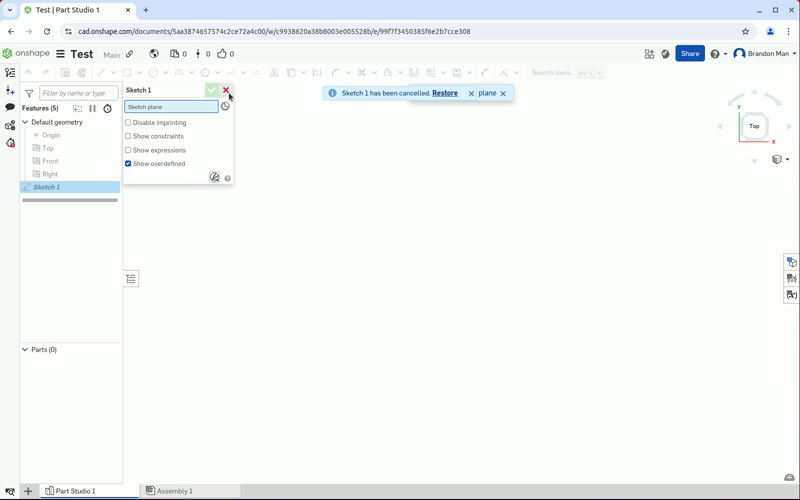
mouse_move(73, 150)
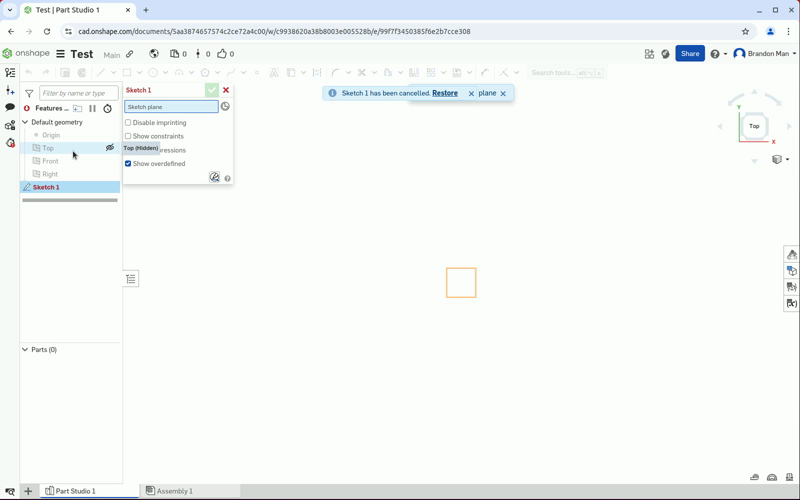
click(73, 150)
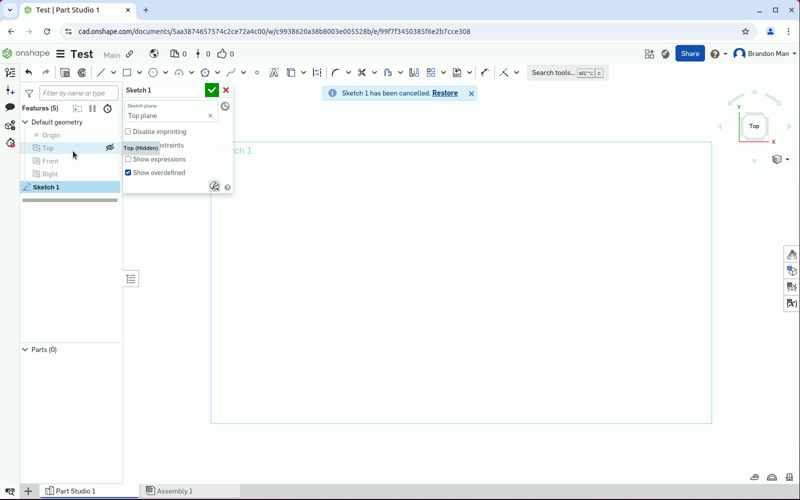
mouse_move(73, 352)
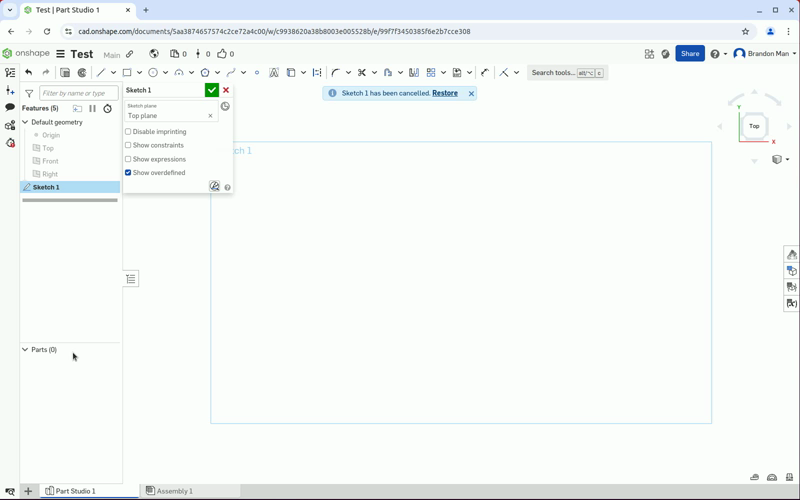
key(y)
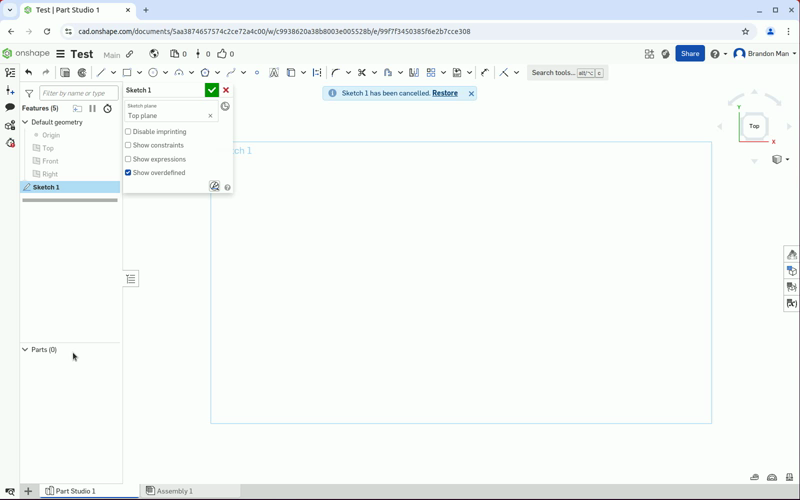
key(l)
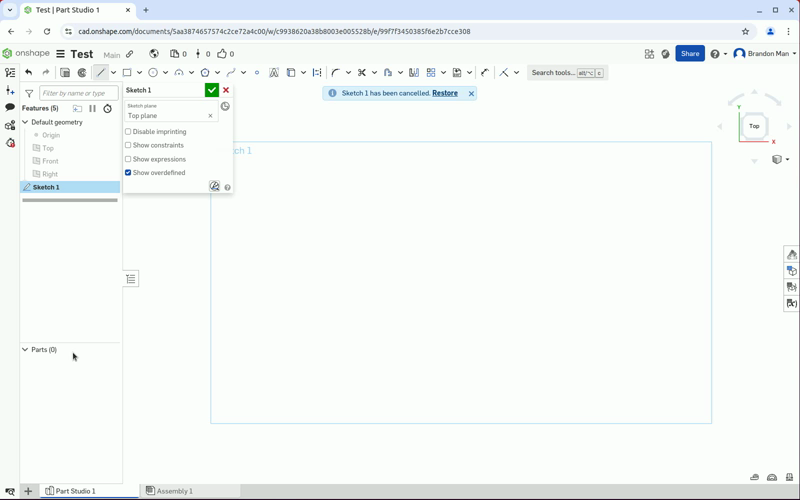
key_down(shift)
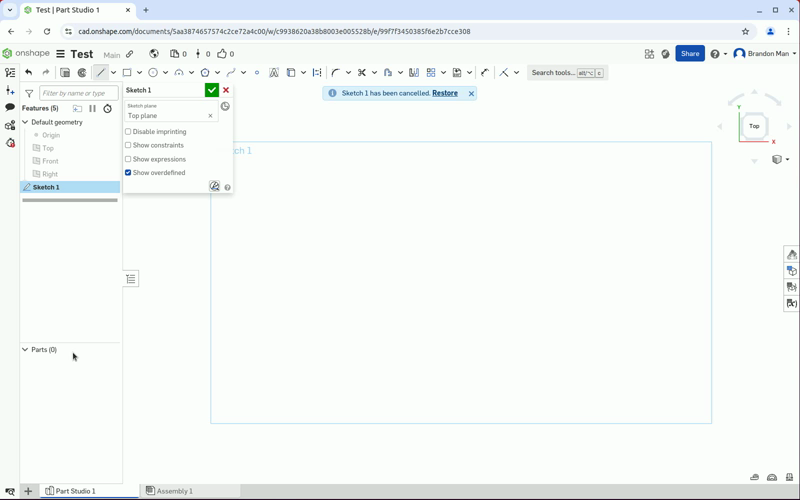
mouse_move(361, 244)
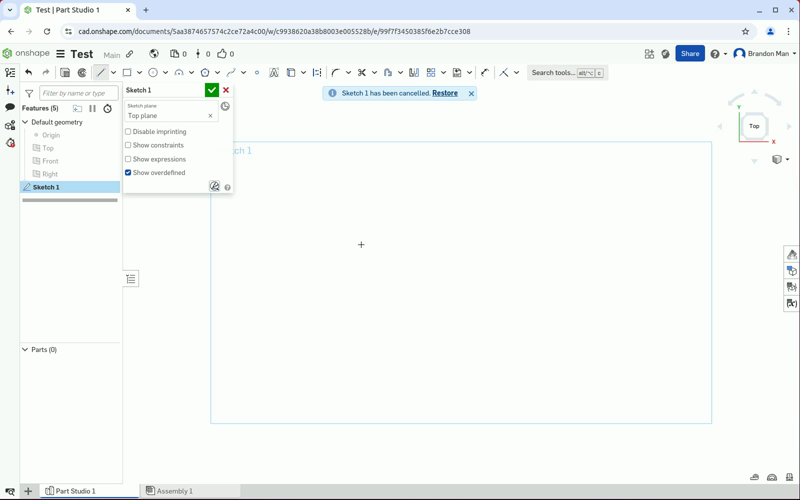
click(361, 244)
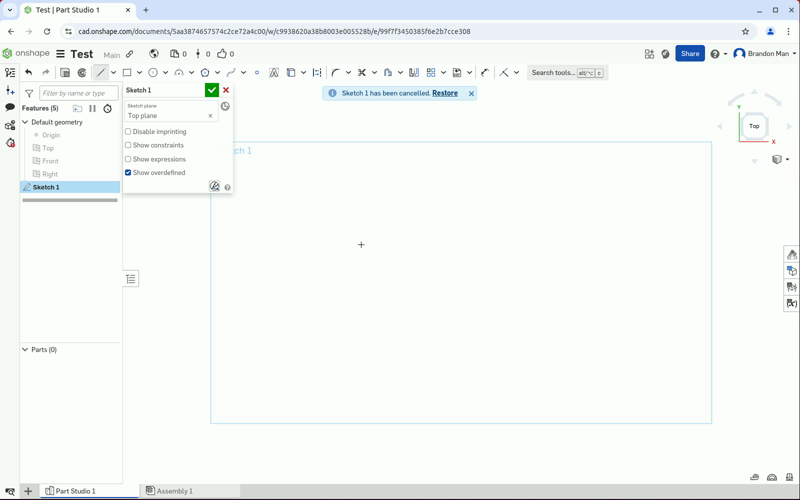
key_up(shift)
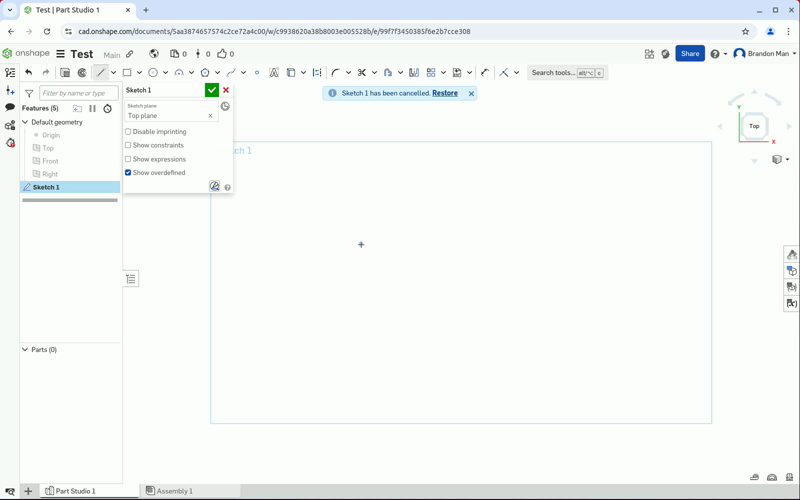
key_down(shift)
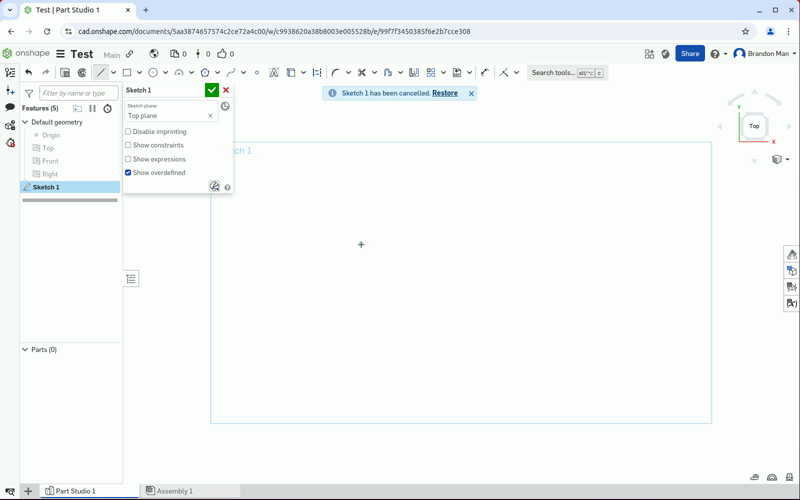
mouse_move(391, 244)
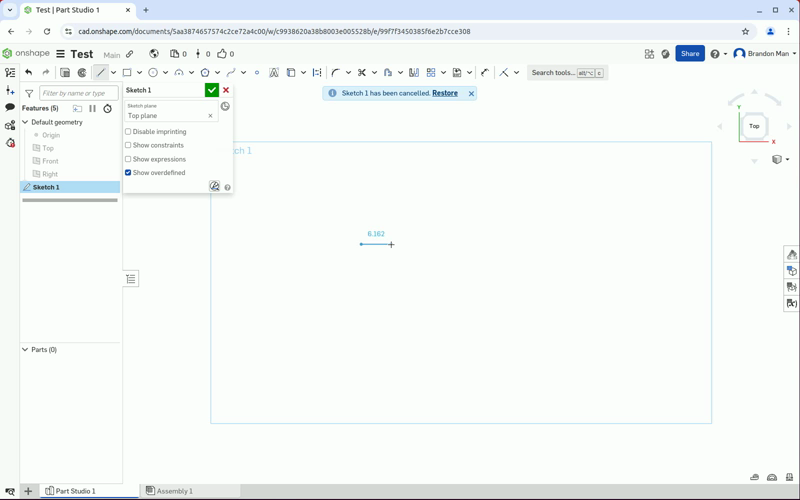
mouse_move(401, 244)
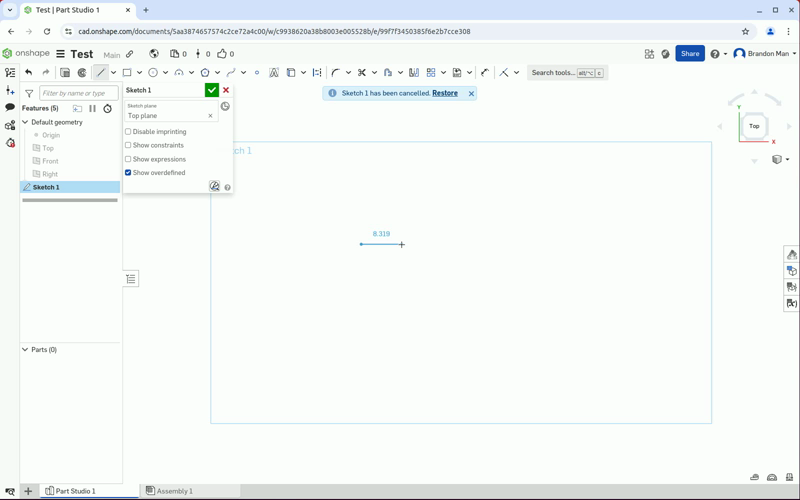
click(401, 244)
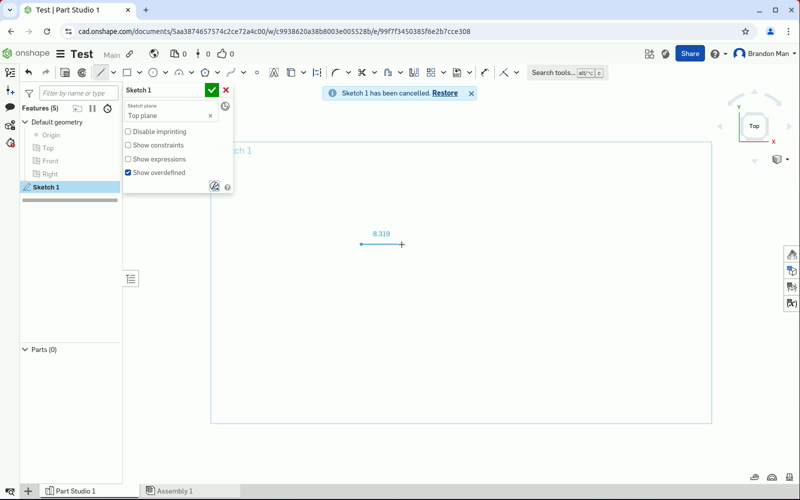
key_up(shift)
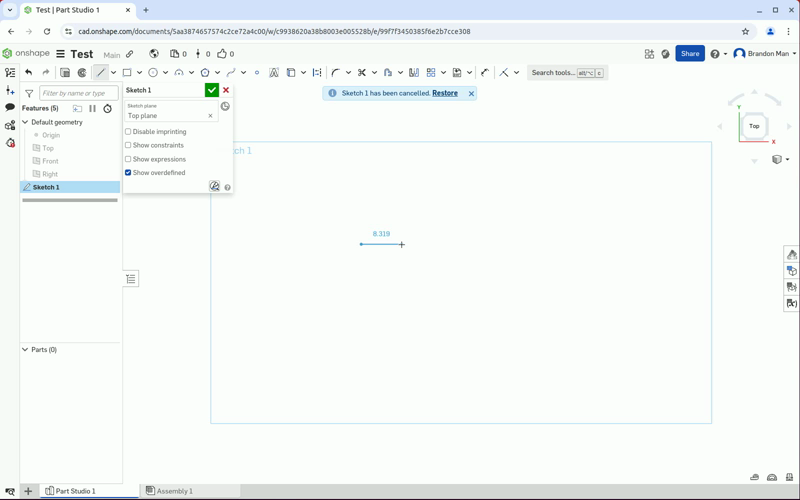
key_down(shift)
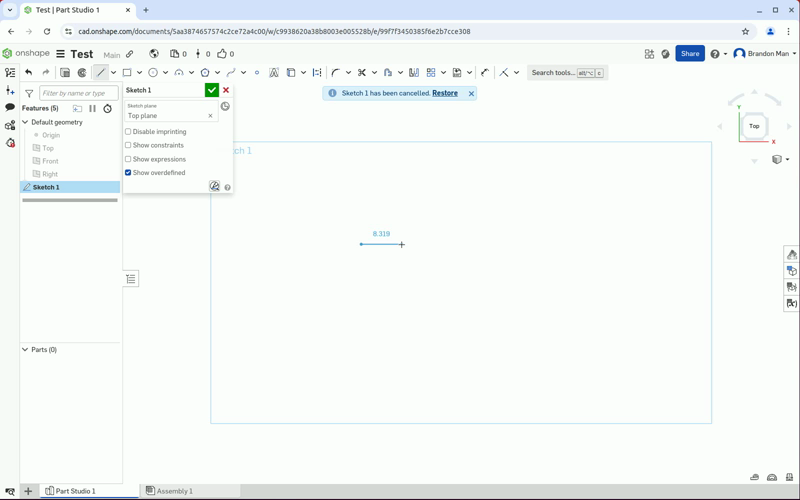
mouse_move(431, 244)
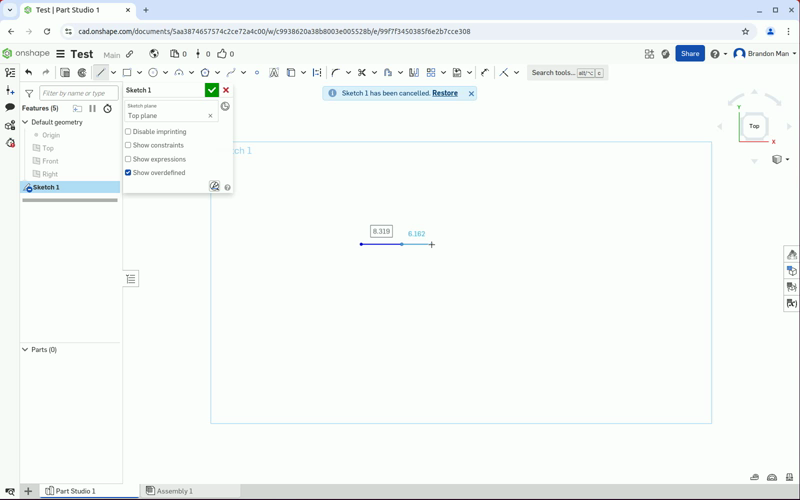
mouse_move(401, 213)
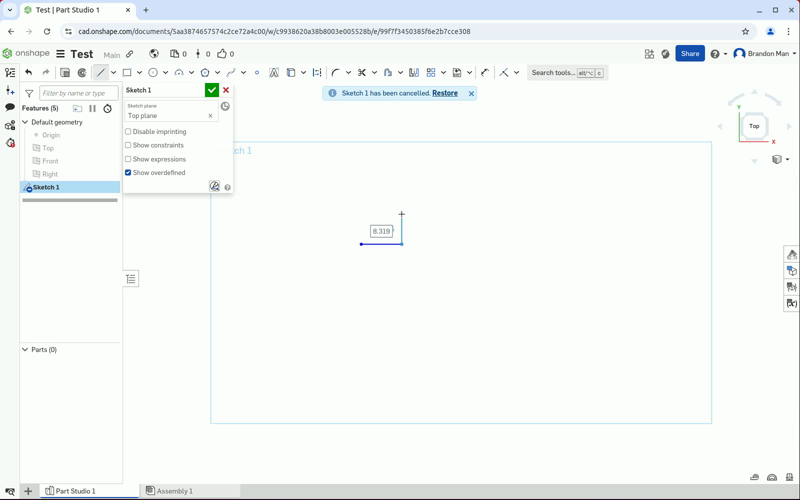
click(401, 213)
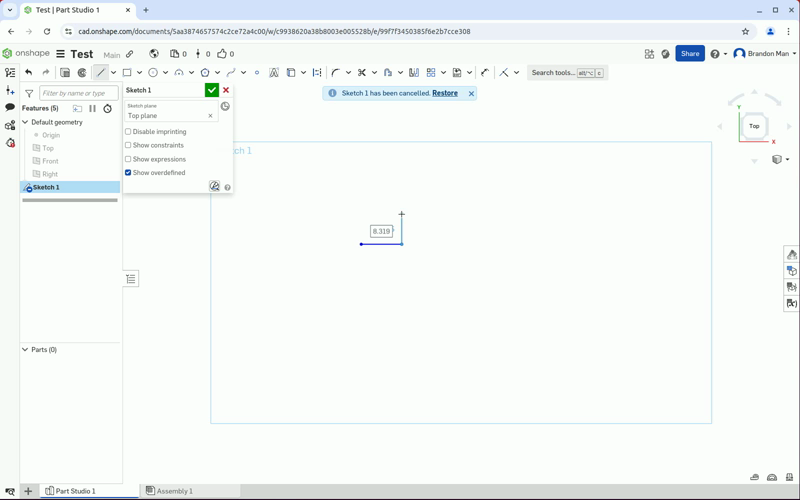
key_up(shift)
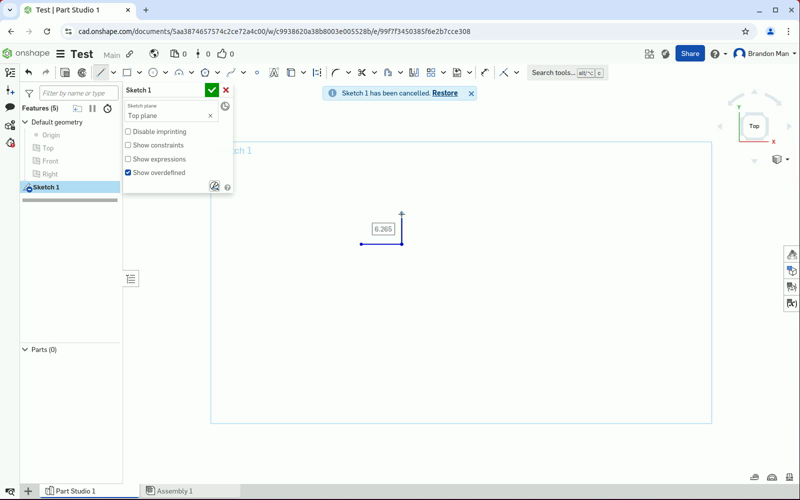
key_down(shift)
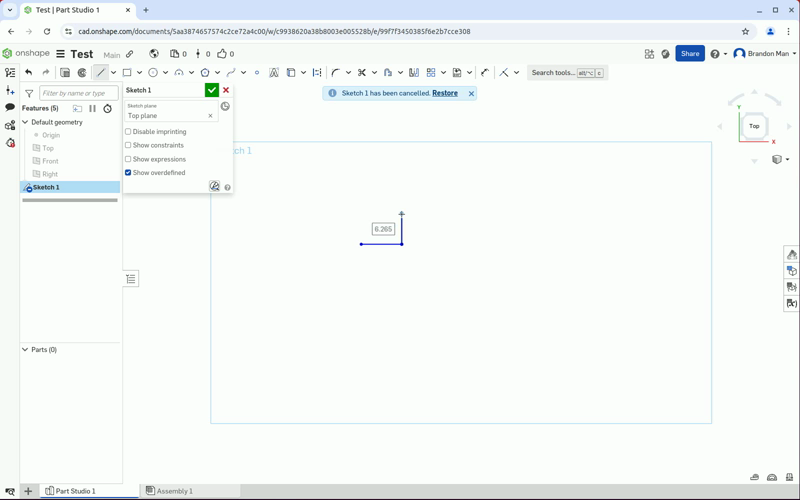
mouse_move(431, 213)
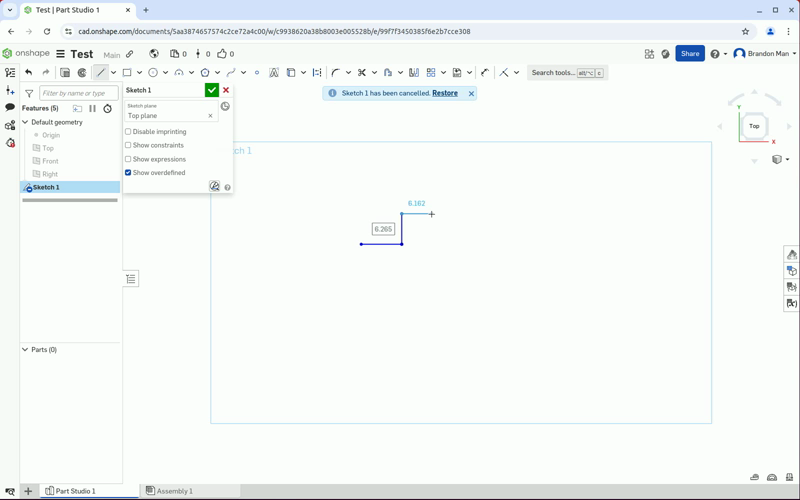
mouse_move(361, 213)
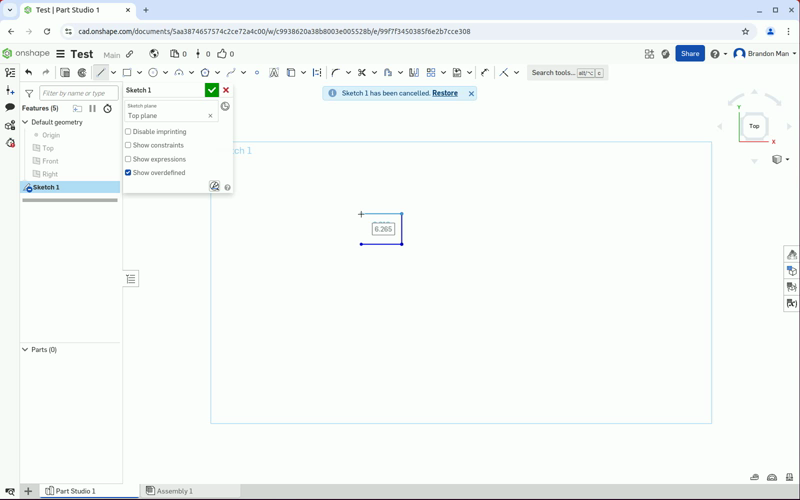
click(361, 213)
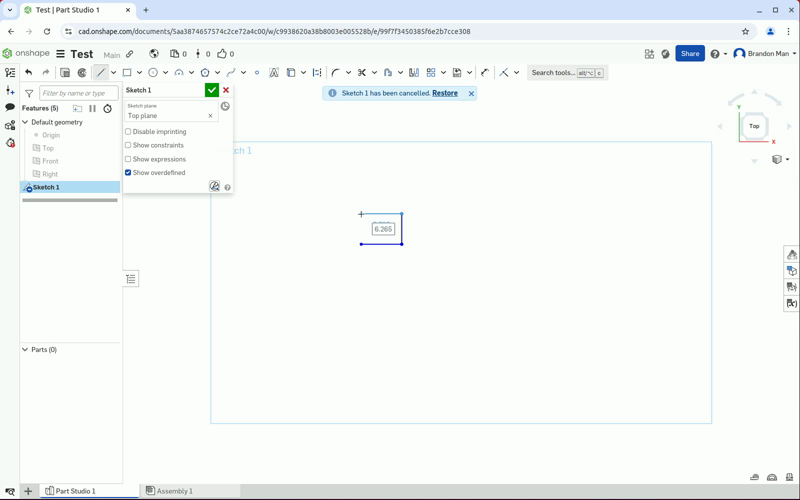
key_up(shift)
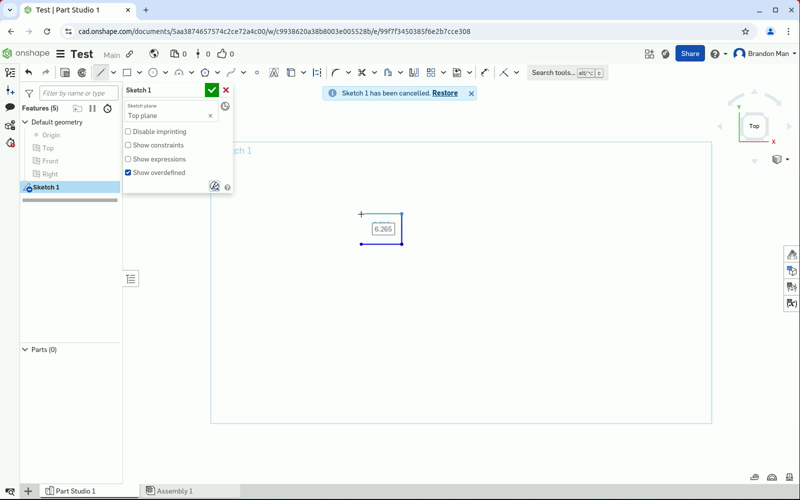
mouse_move(391, 213)
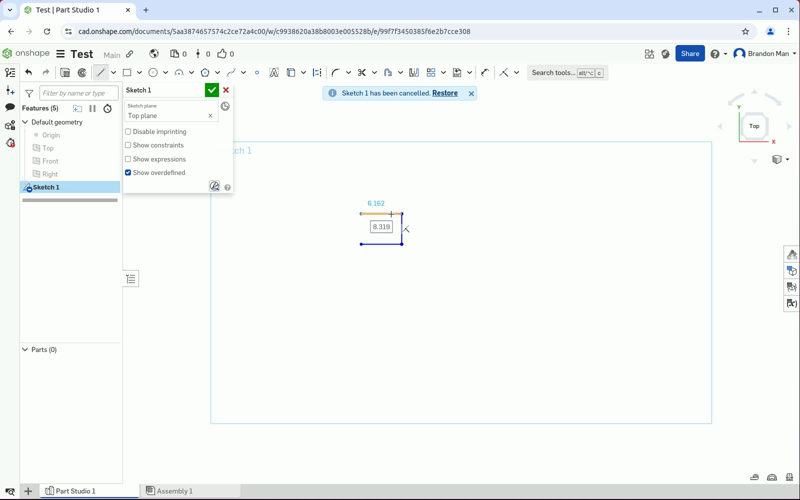
key_down(shift)
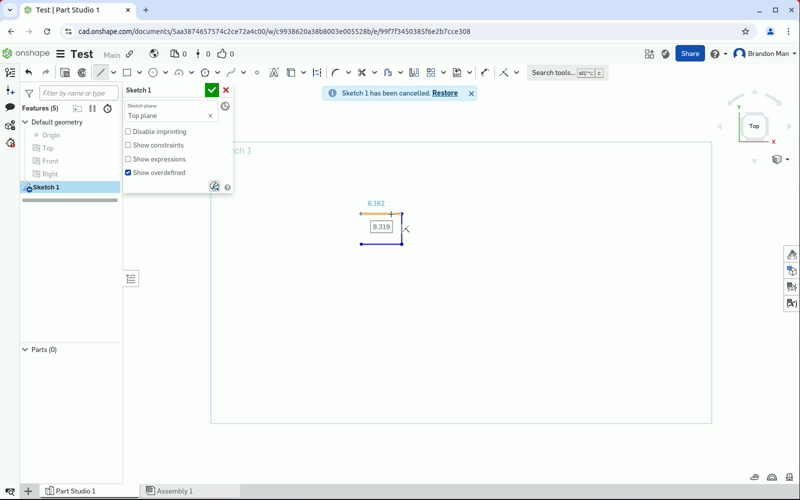
mouse_move(361, 244)
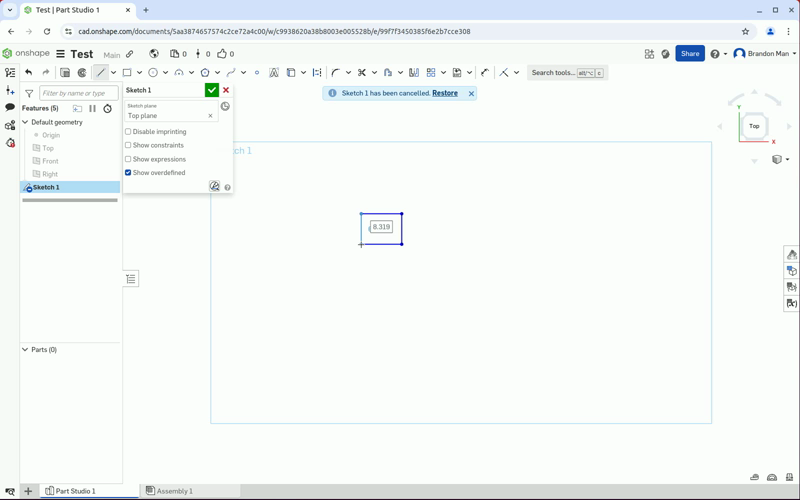
key_up(shift)
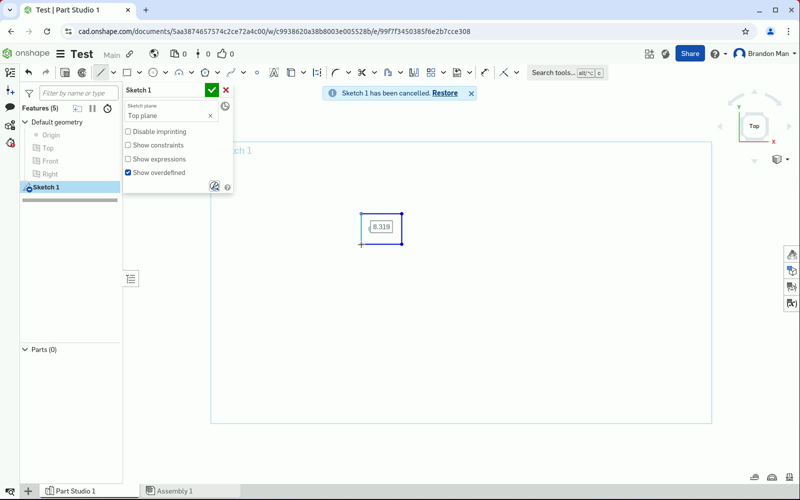
click(361, 244)
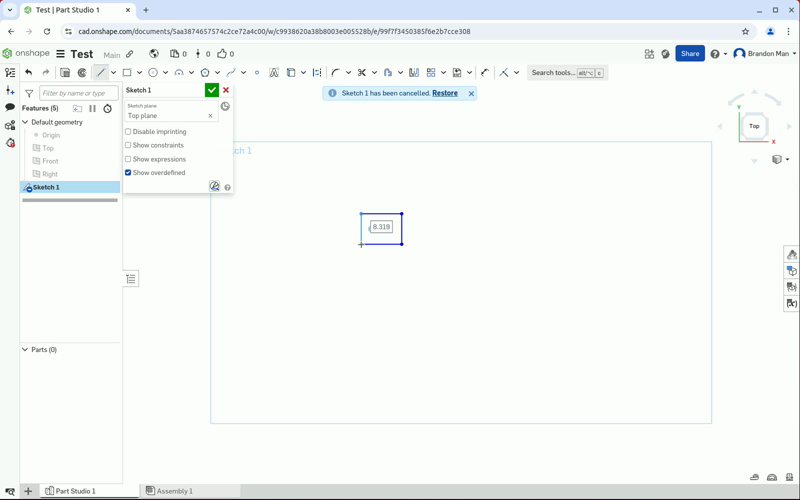
key(esc)
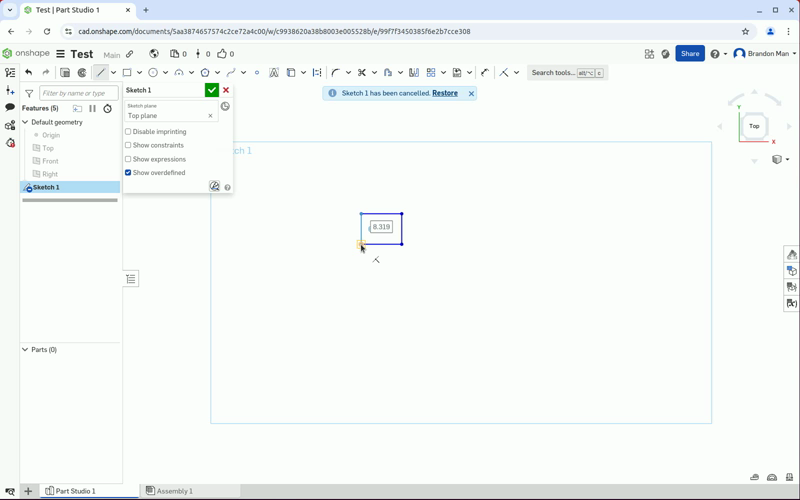
mouse_move(390, 226)
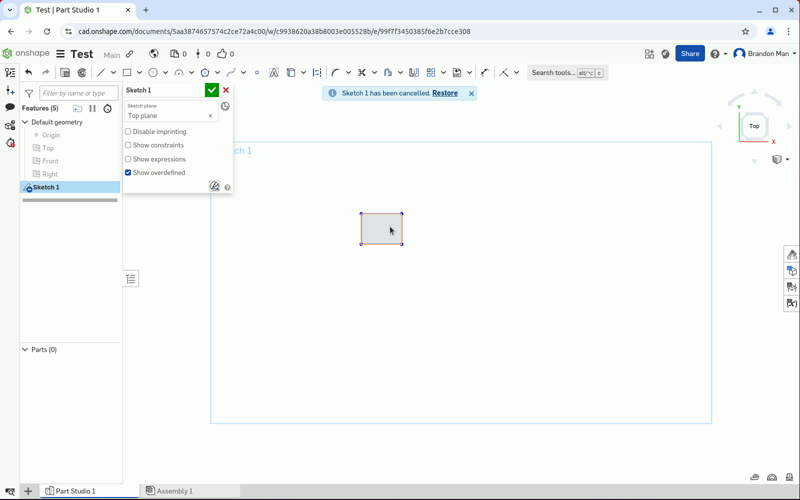
scroll(6)
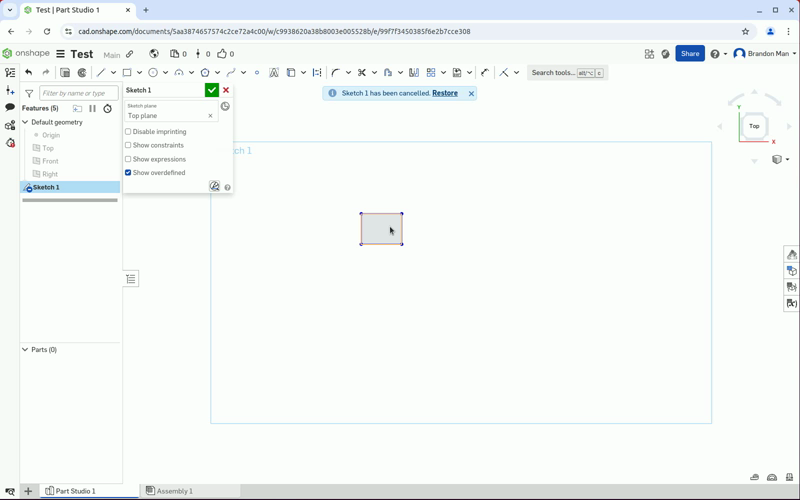
scroll(6)
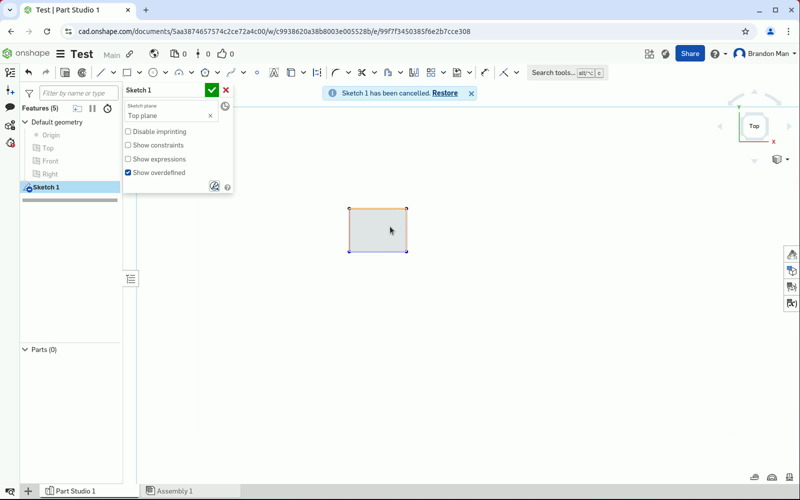
scroll(6)
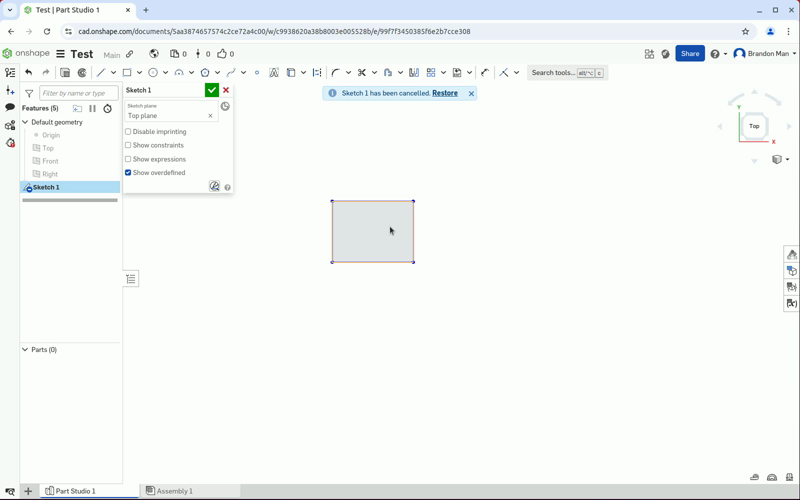
scroll(6)
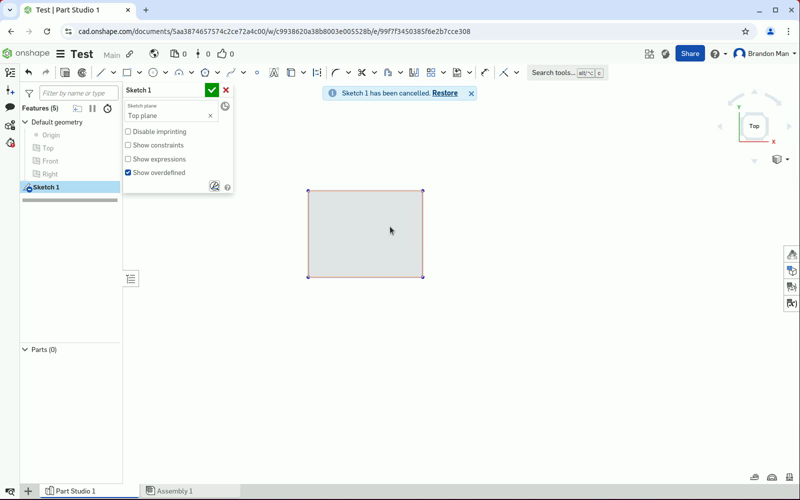
scroll(6)
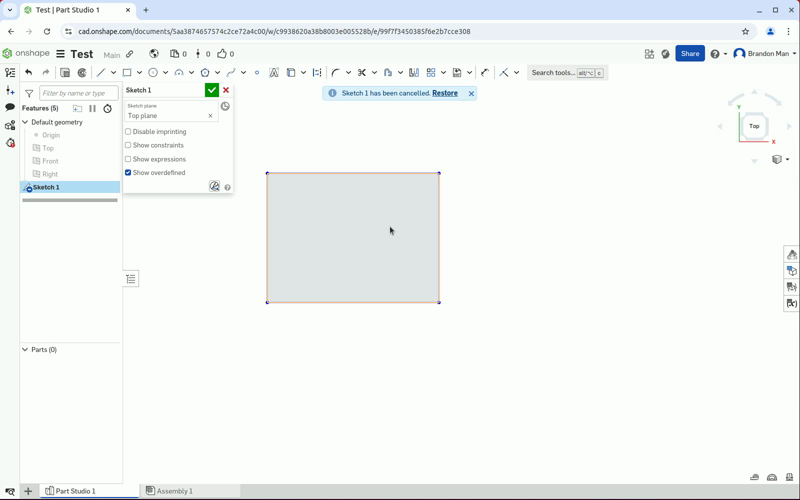
scroll(6)
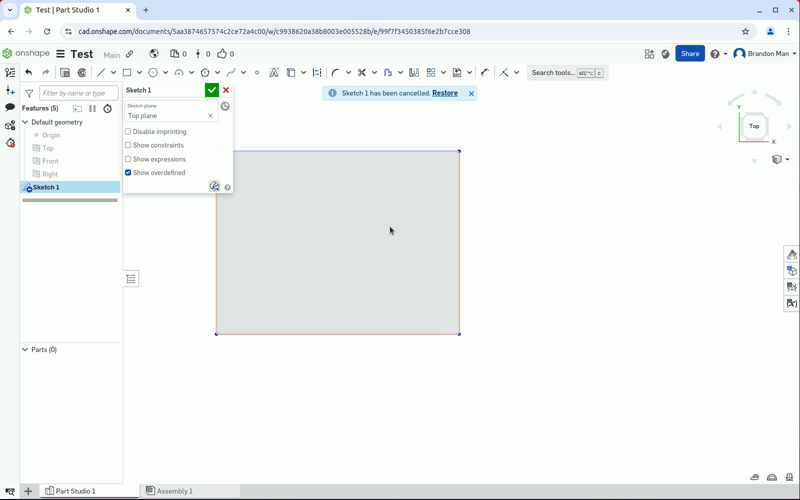
scroll(6)
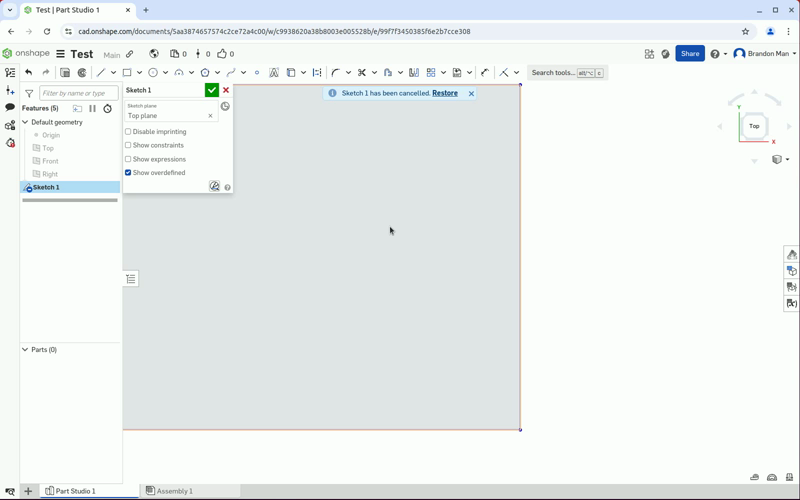
click(390, 226)
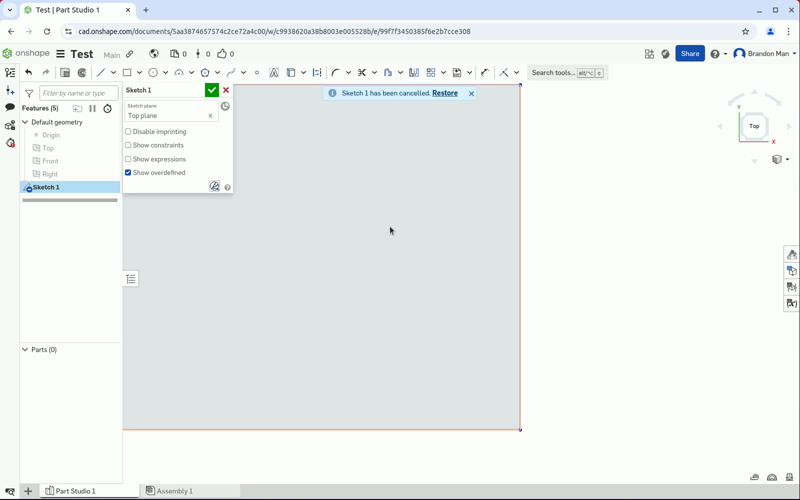
scroll(-6)
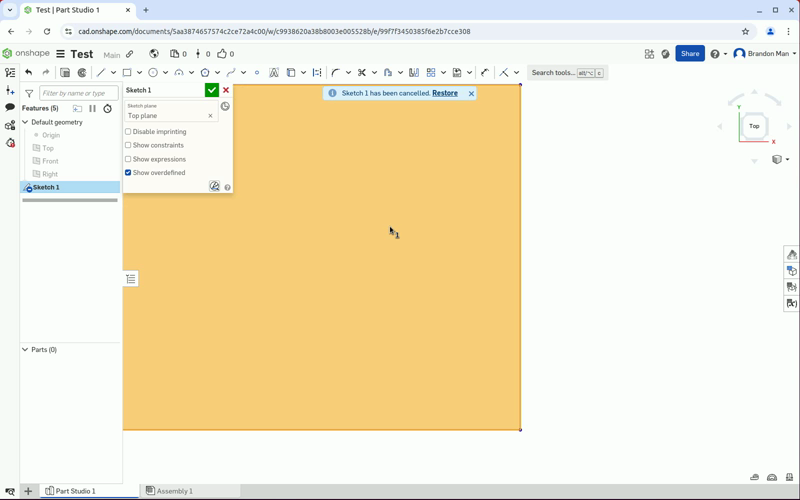
scroll(-6)
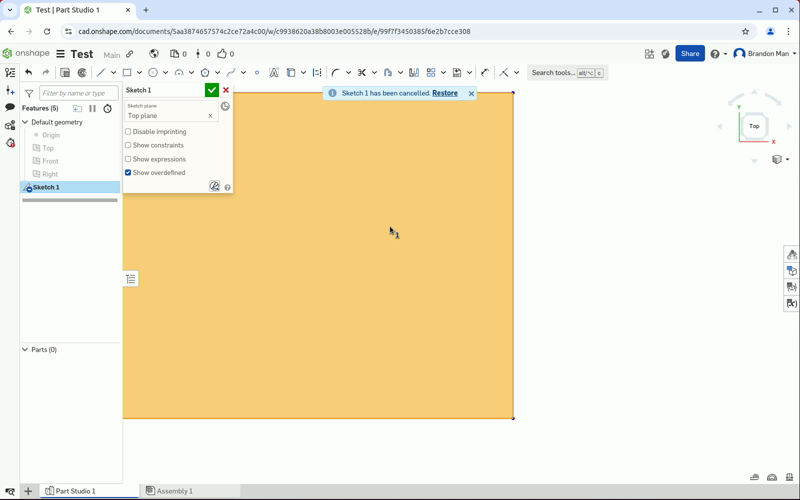
scroll(-6)
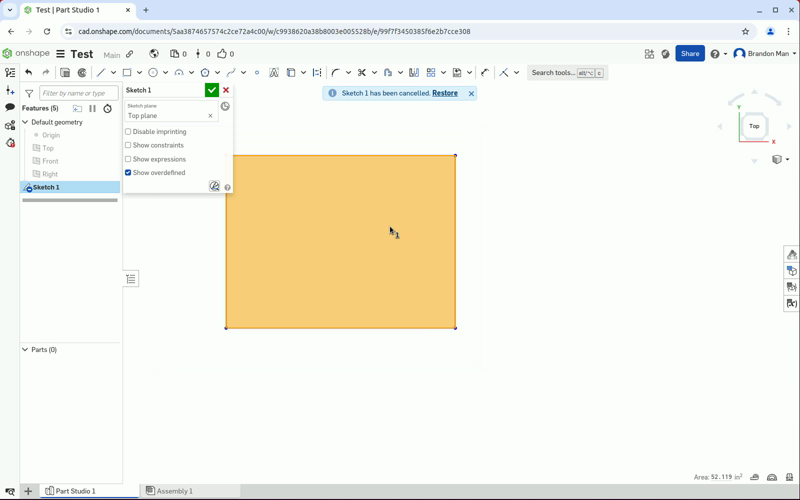
scroll(-6)
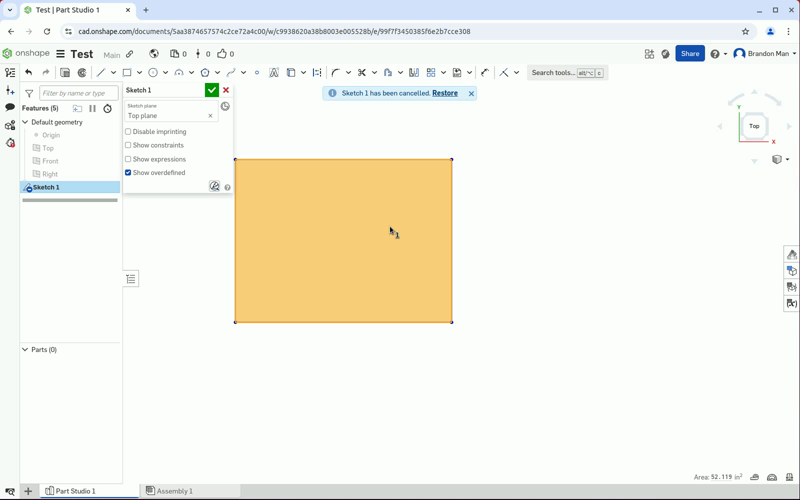
scroll(-6)
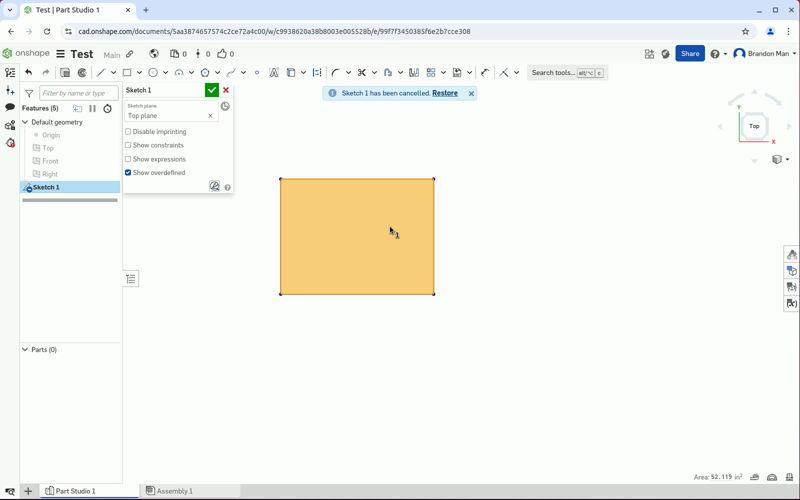
scroll(-6)
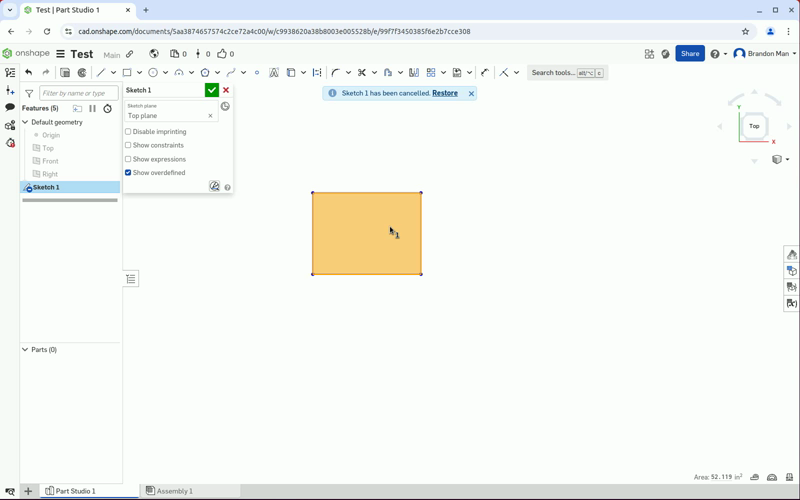
scroll(-6)
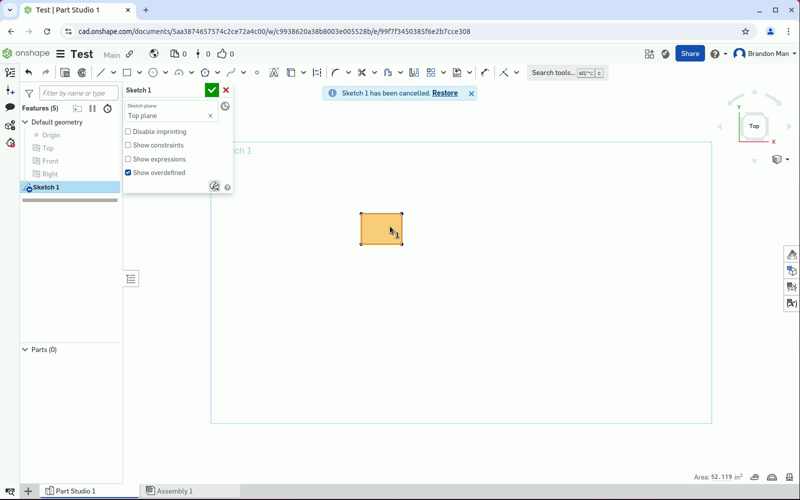
mouse_move(73, 352)
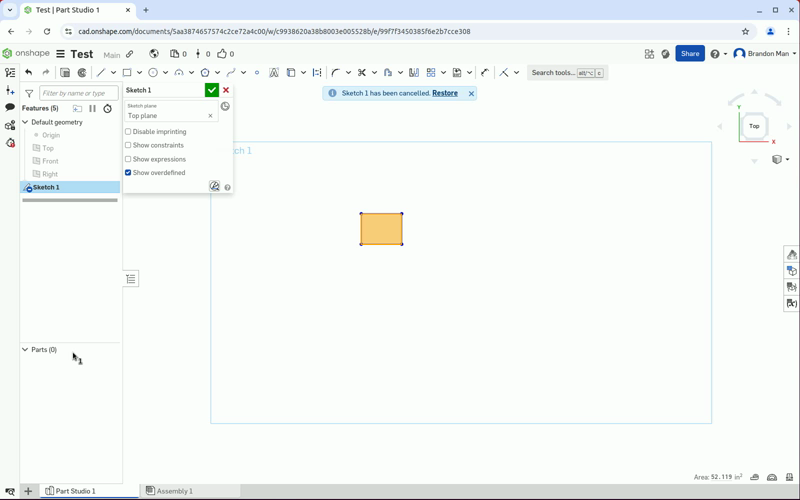
key(shift+y)
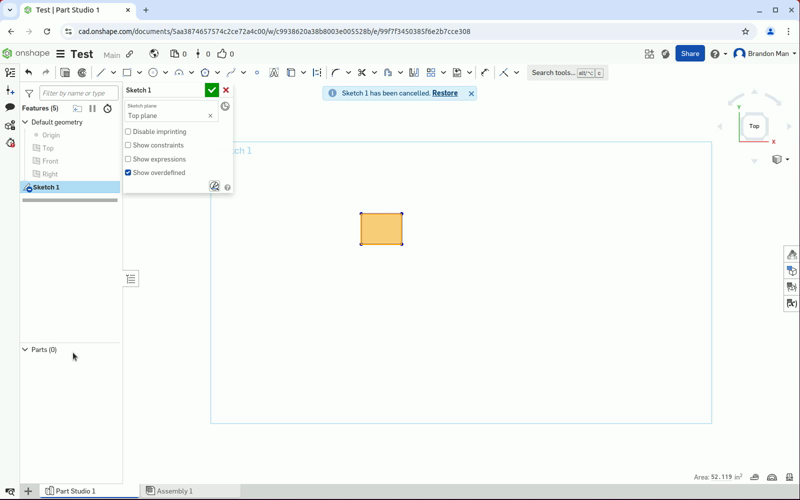
key(shift+e)
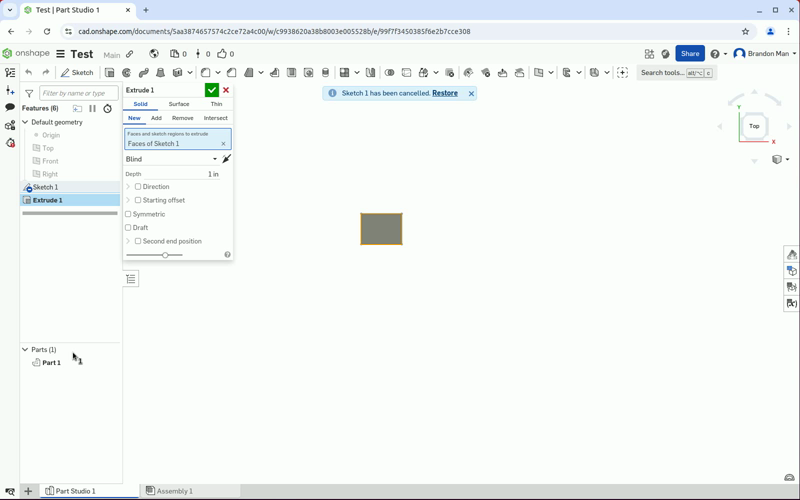
mouse_move(143, 106)
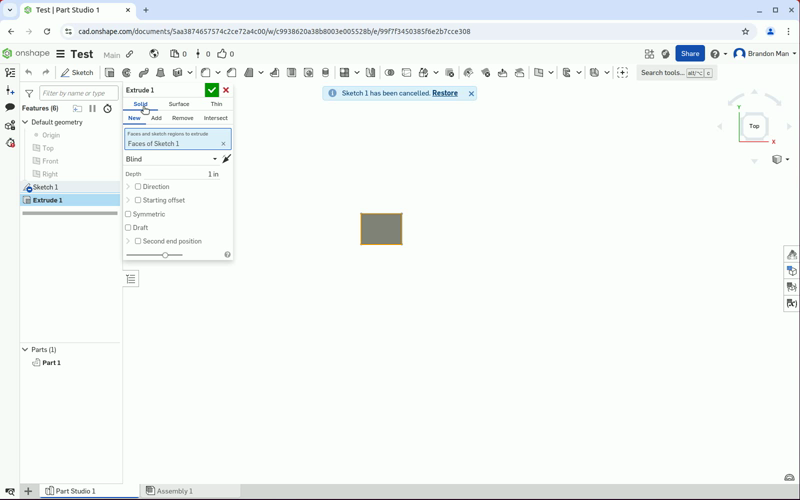
click(143, 106)
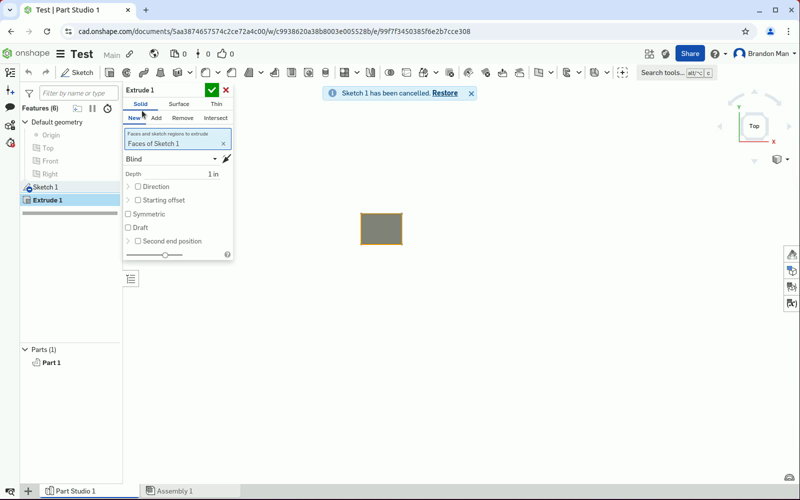
mouse_move(137, 120)
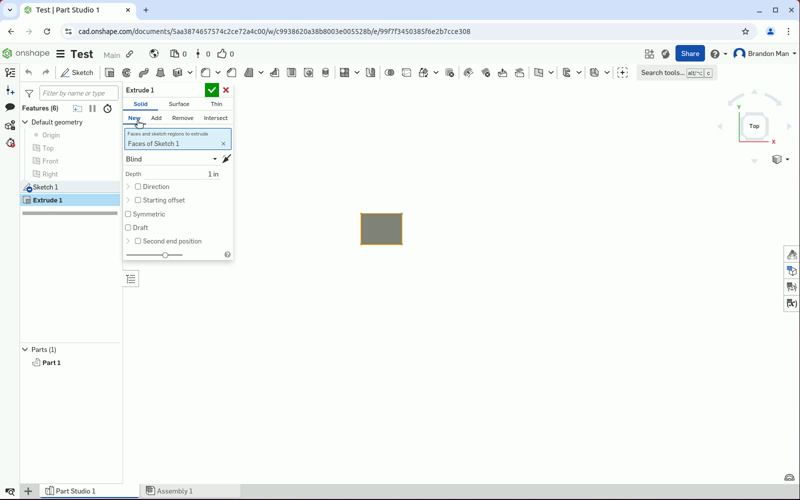
click(137, 120)
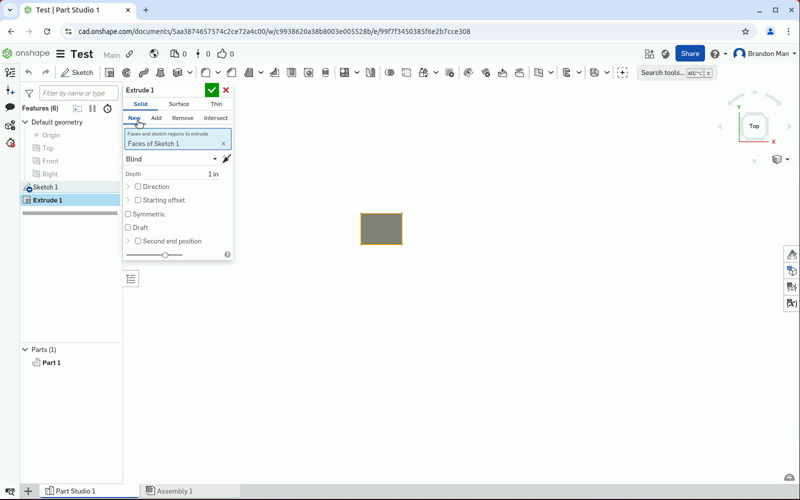
key(tab, 4)
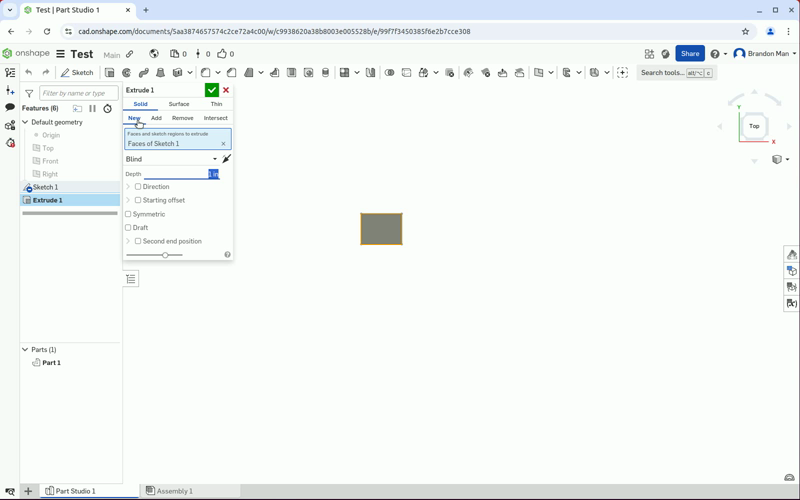
text(6.981)
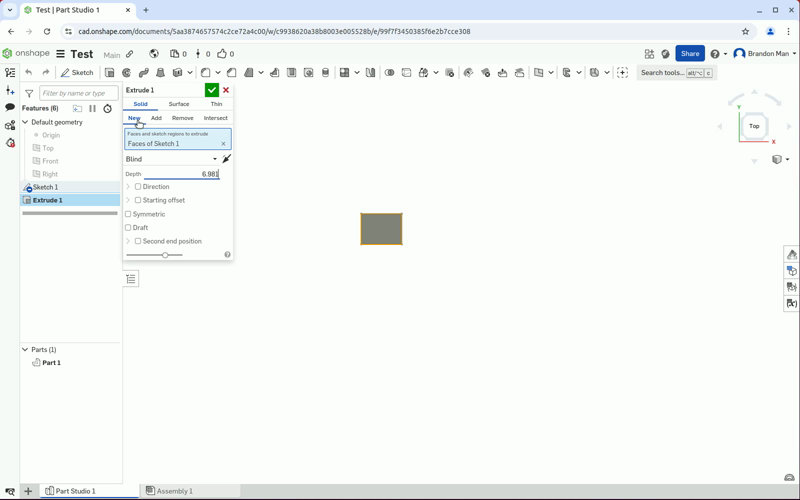
key(enter)
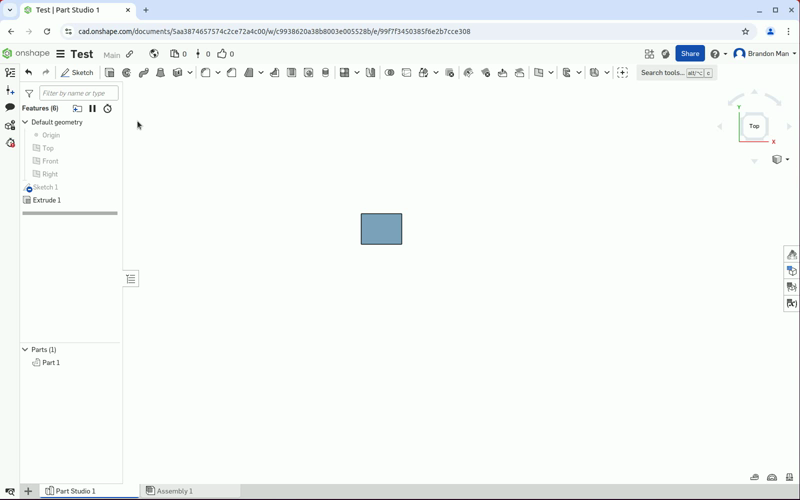
key(shift+h)
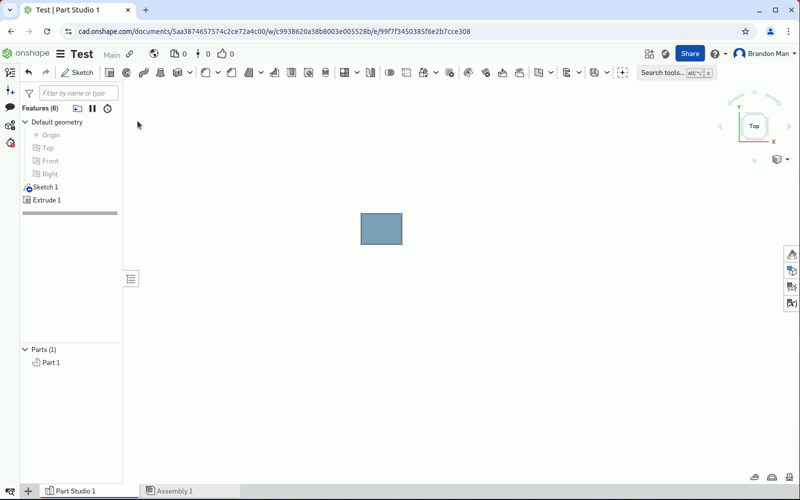
key(shift+h)
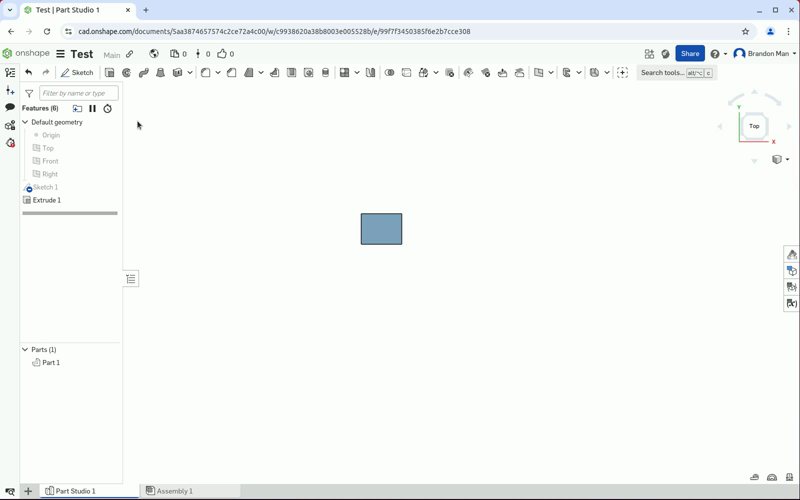
mouse_move(73, 189)
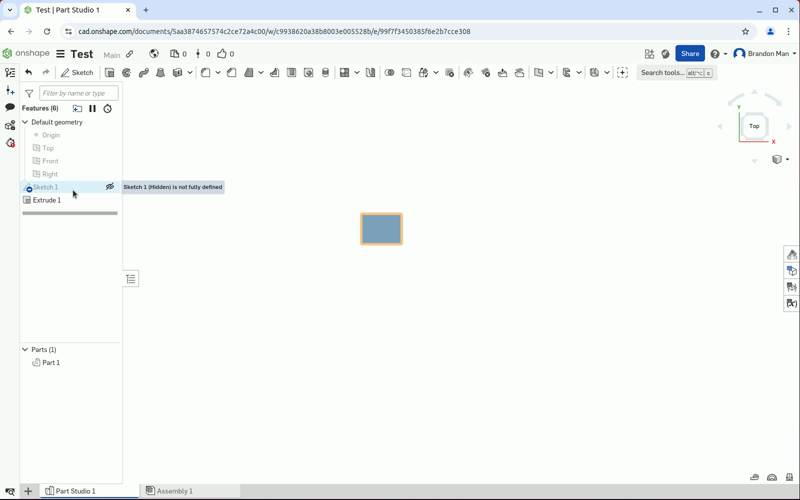
click(73, 189)
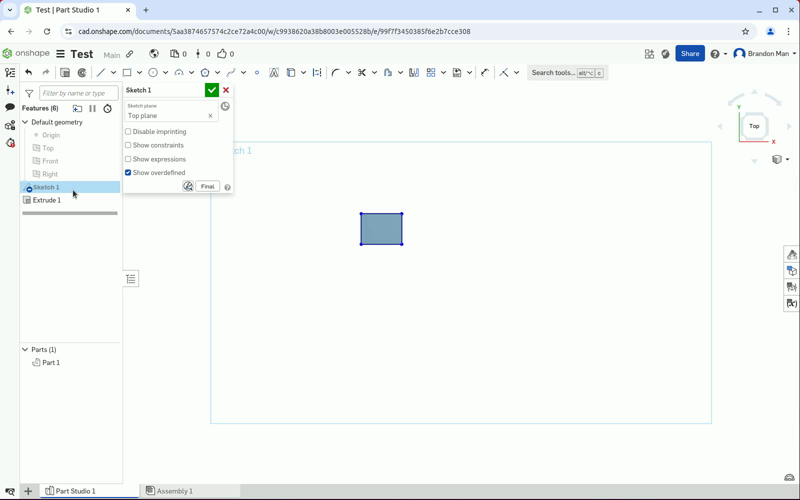
mouse_move(229, 92)
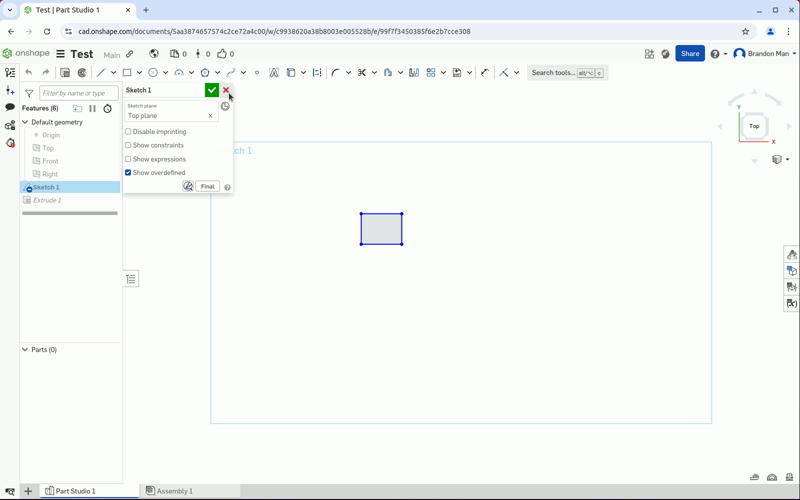
click(229, 92)
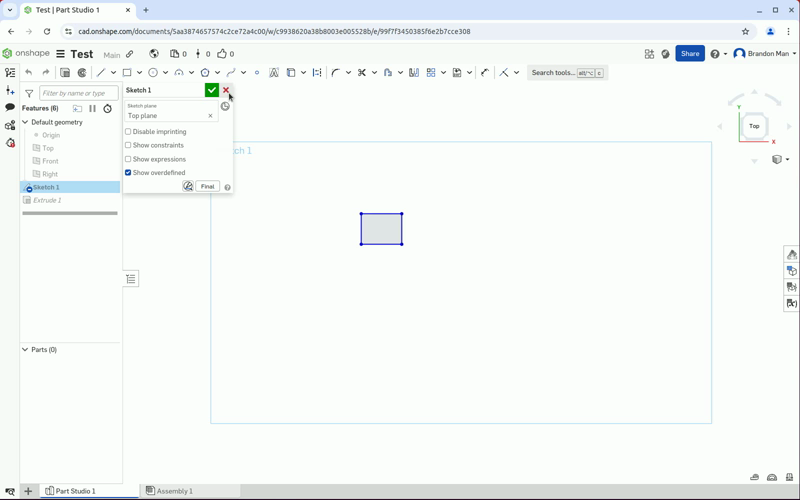
key(shift+s)
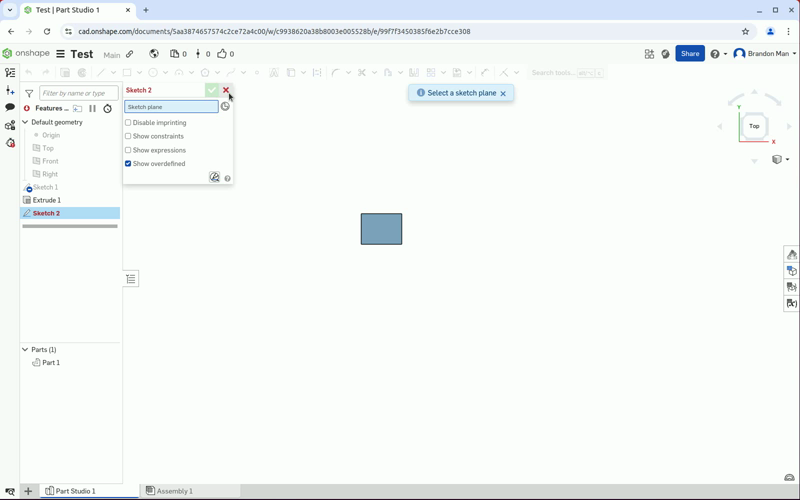
mouse_move(73, 150)
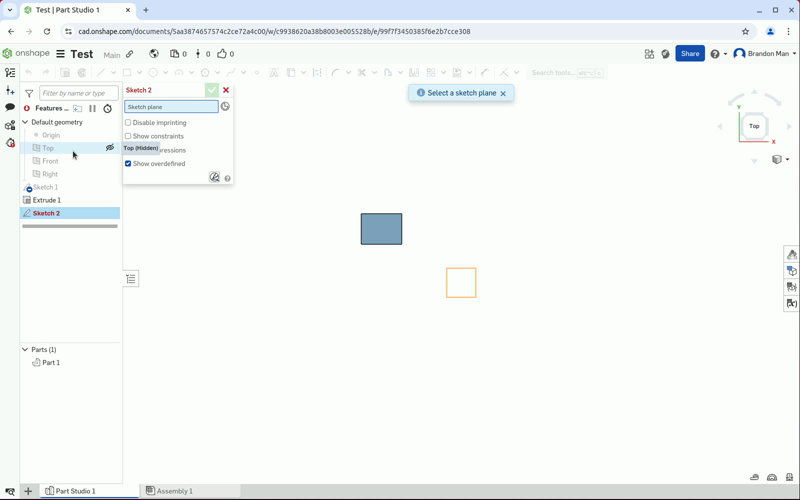
click(73, 150)
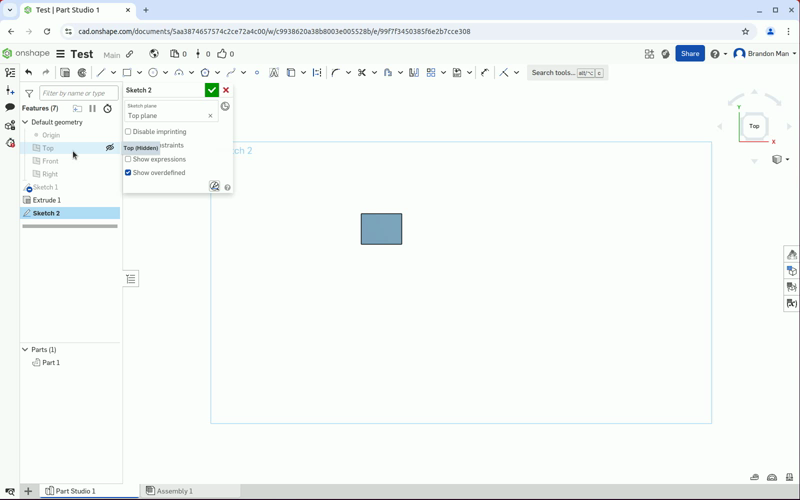
mouse_move(73, 352)
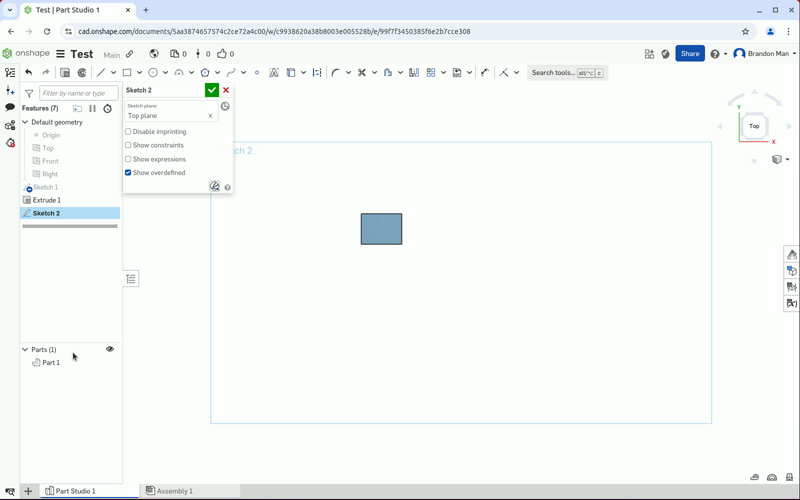
key(y)
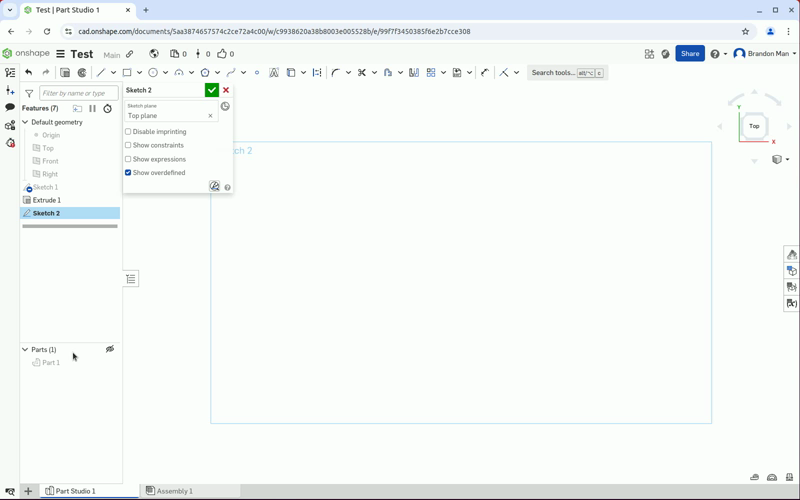
key(c)
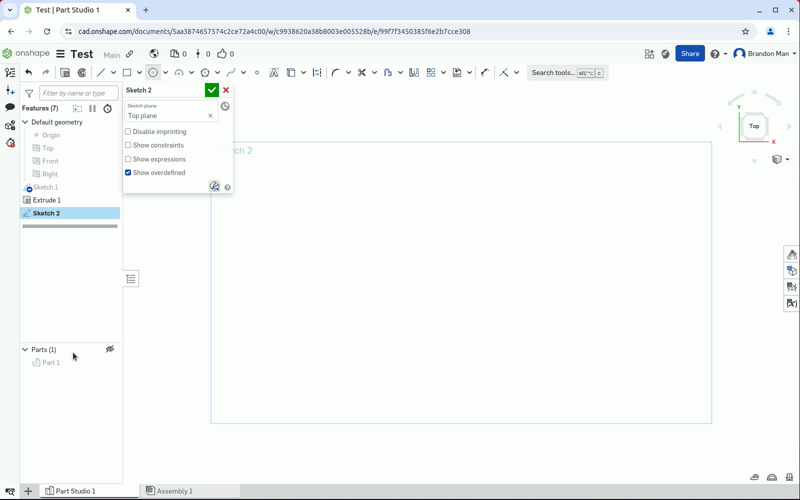
key_down(shift)
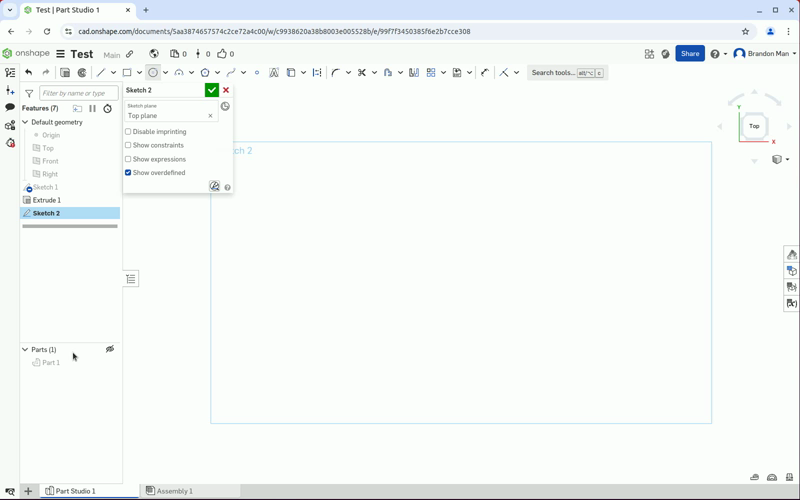
mouse_move(377, 314)
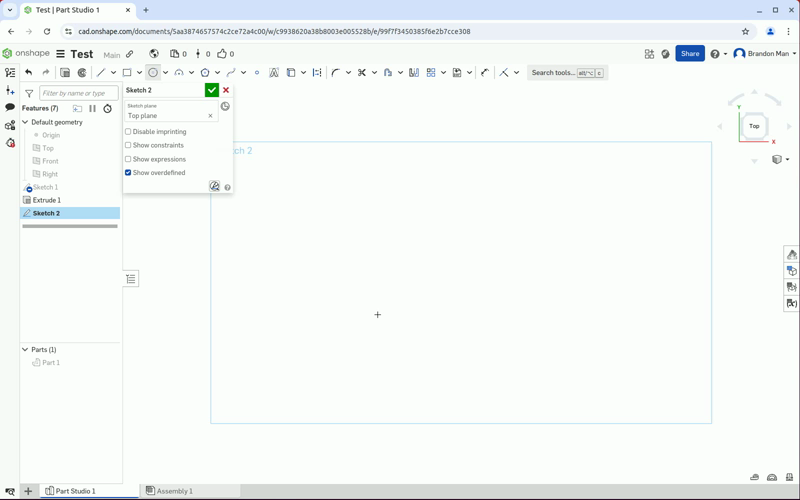
click(377, 314)
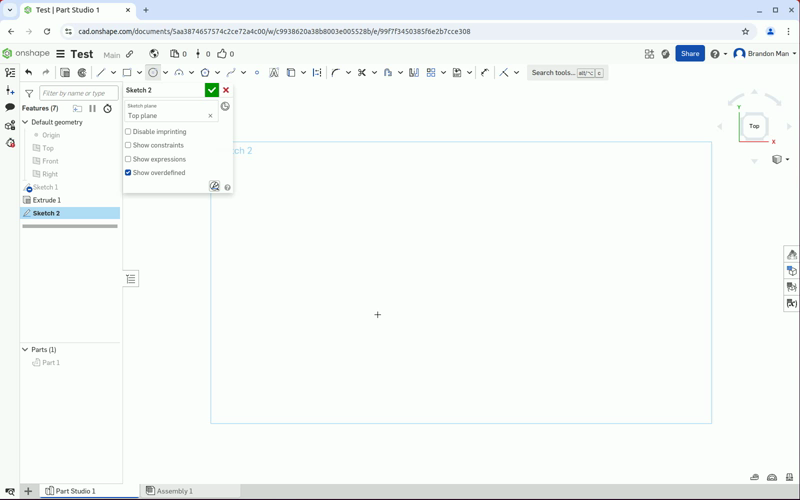
key_up(shift)
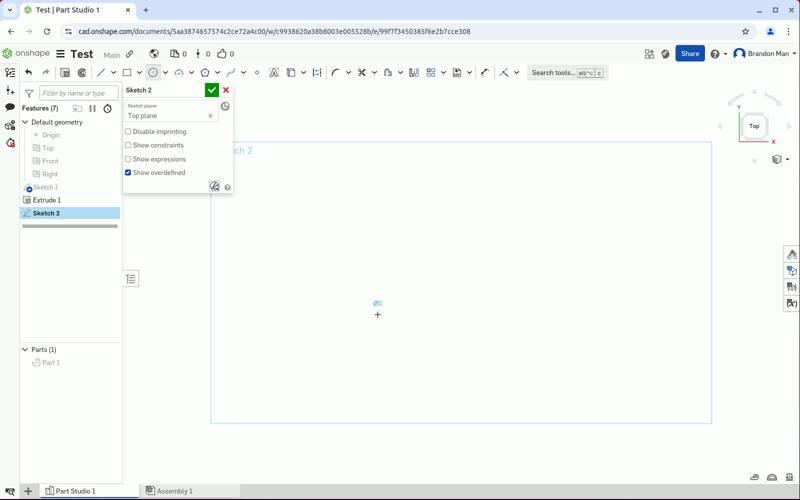
mouse_move(406, 314)
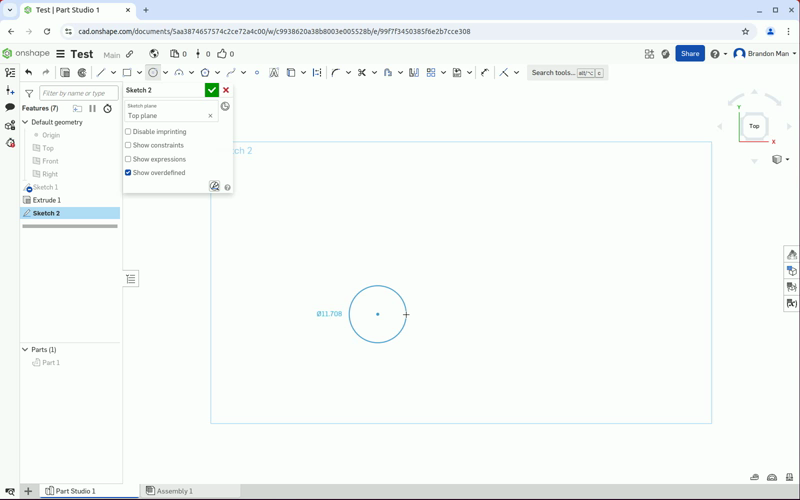
click(406, 314)
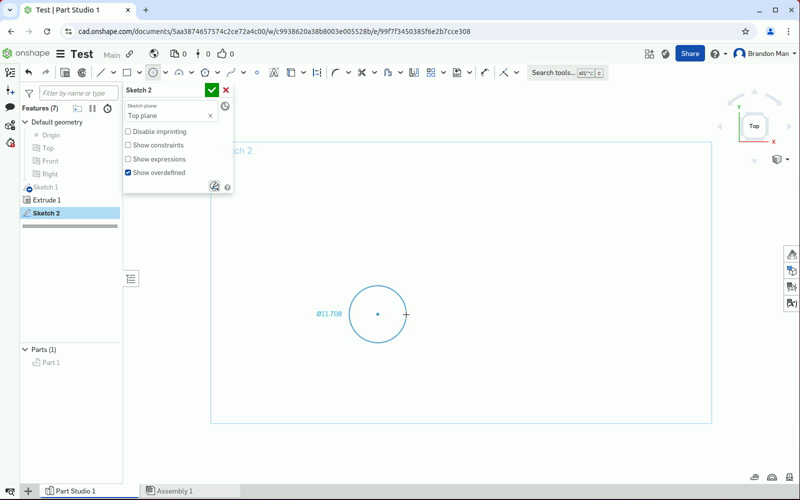
key(esc)
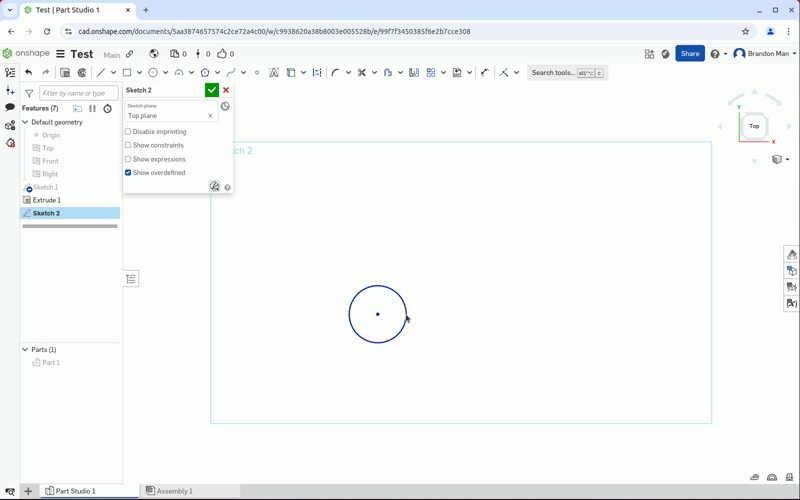
mouse_move(397, 319)
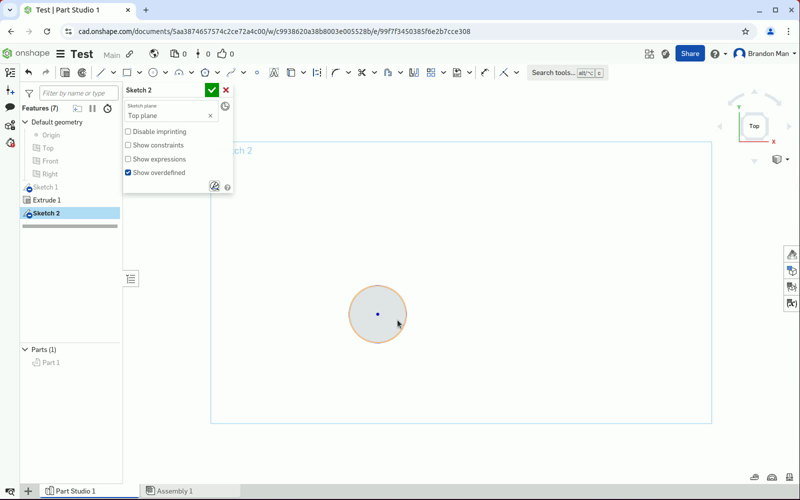
click(397, 319)
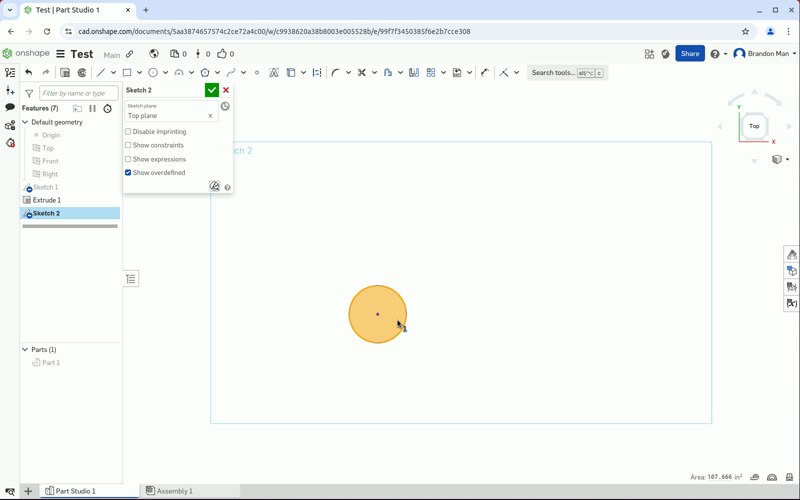
mouse_move(73, 352)
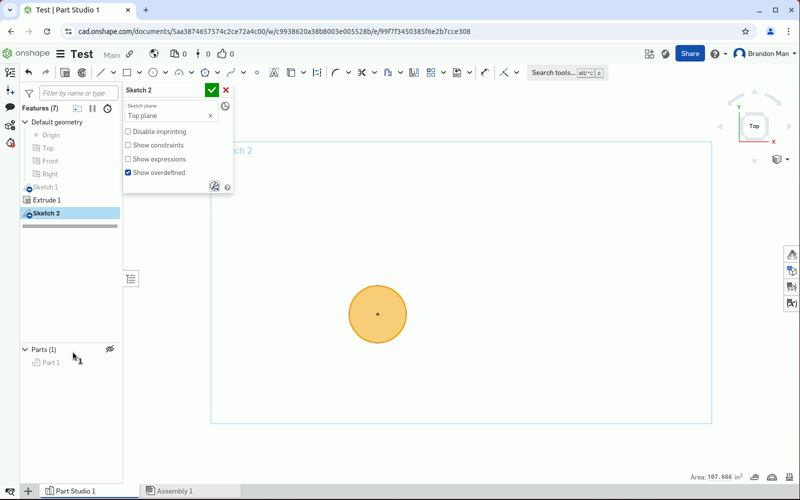
key(shift+y)
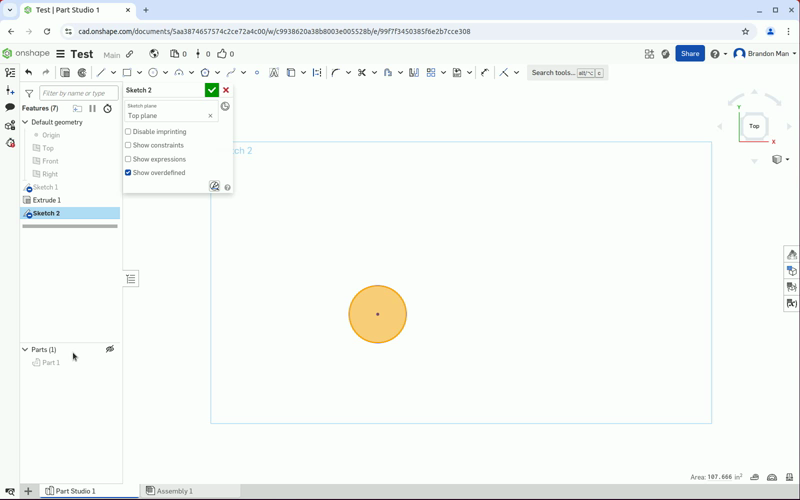
key(shift+e)
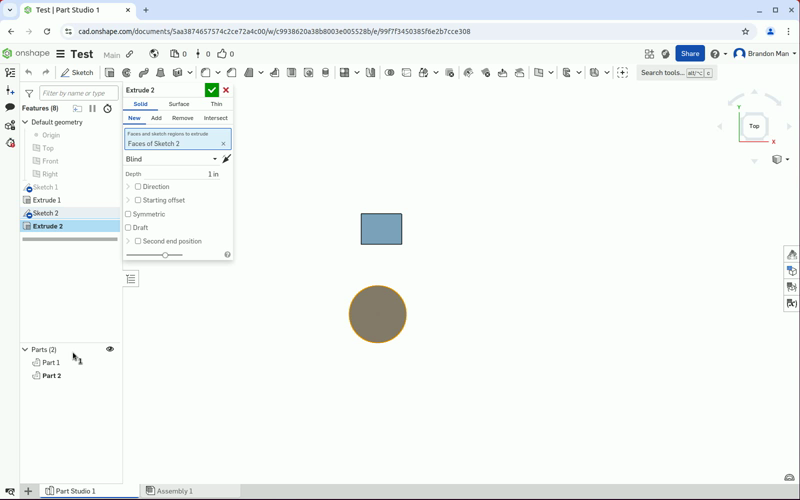
mouse_move(143, 106)
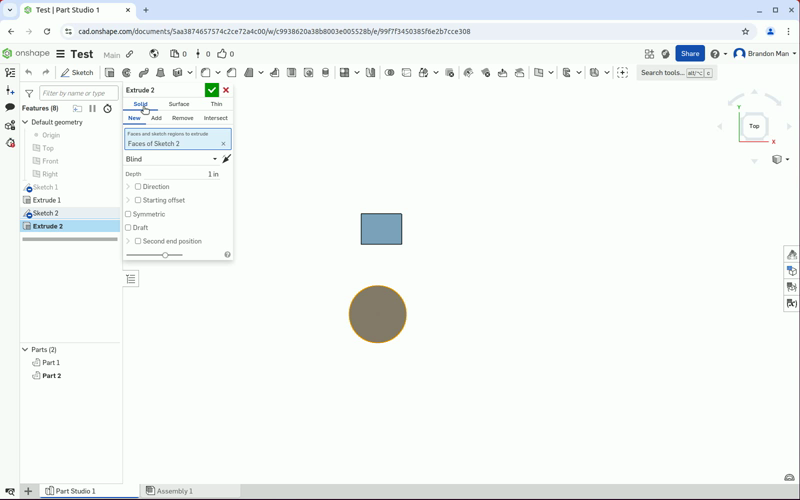
click(143, 106)
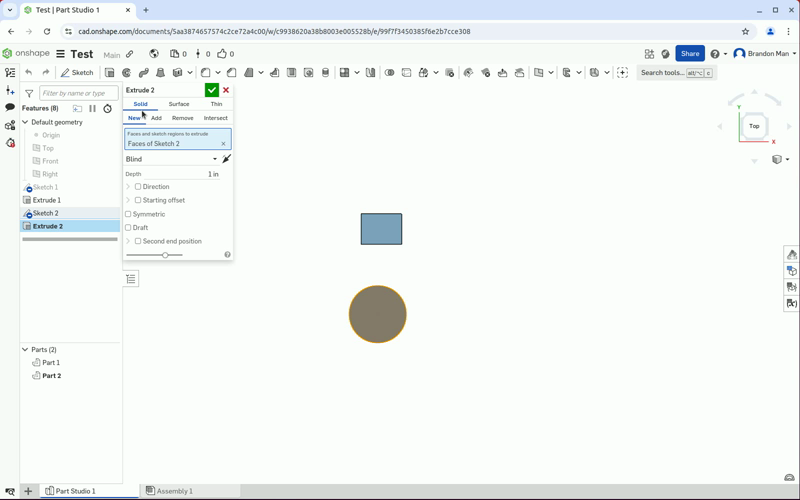
mouse_move(137, 120)
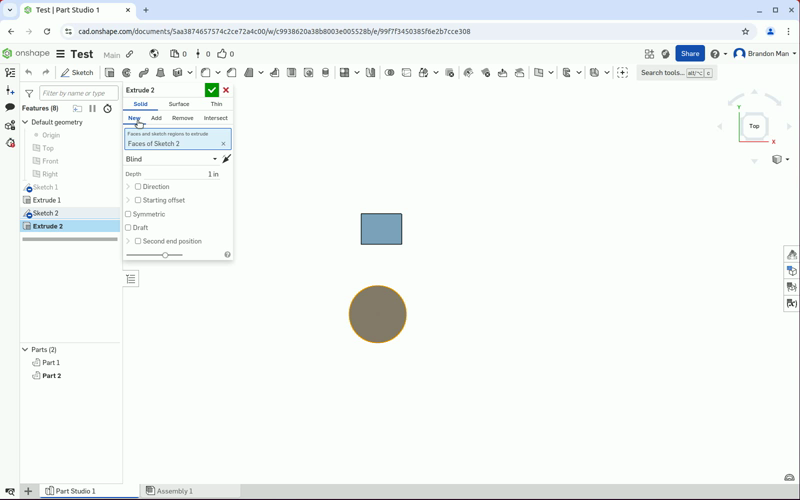
click(137, 120)
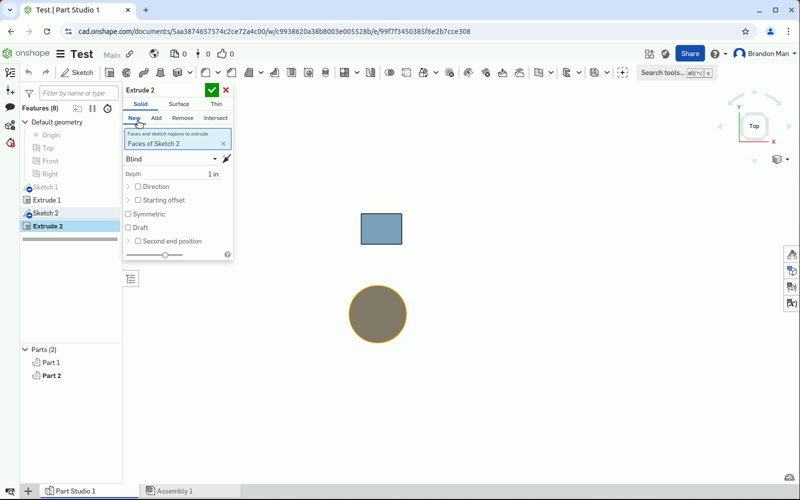
key(tab, 4)
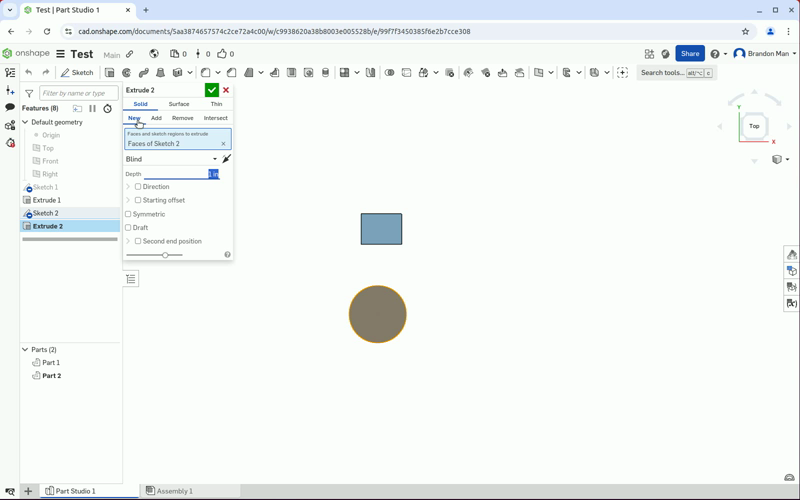
text(6.981)
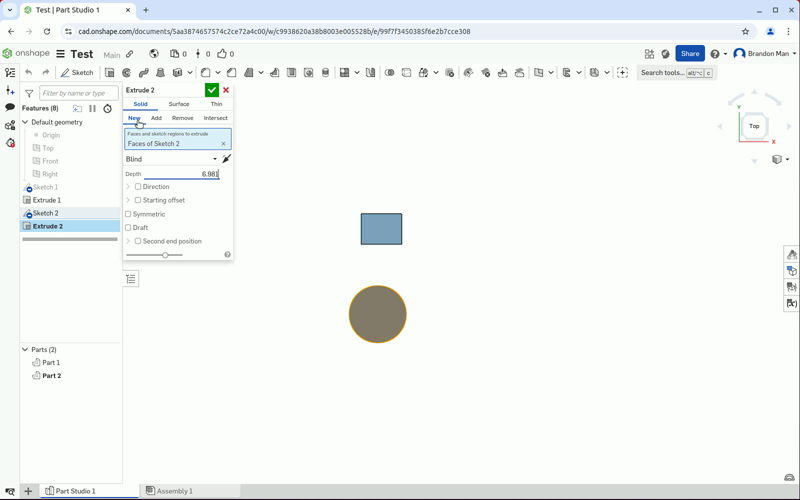
key(enter)
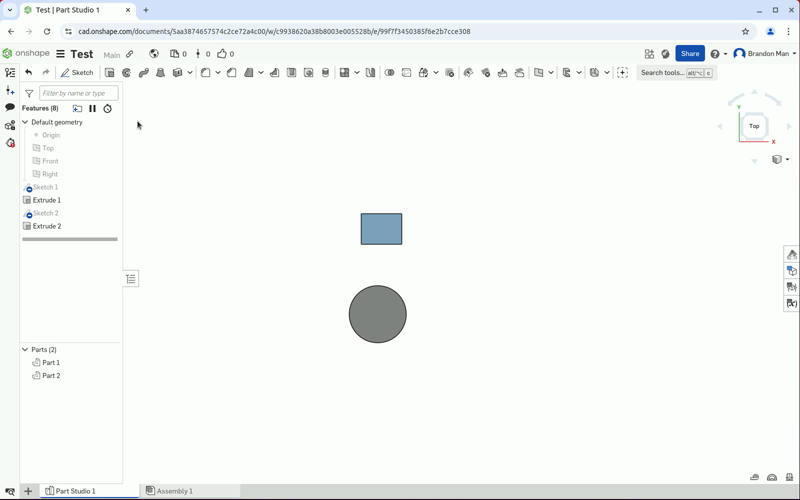
key(shift+h)
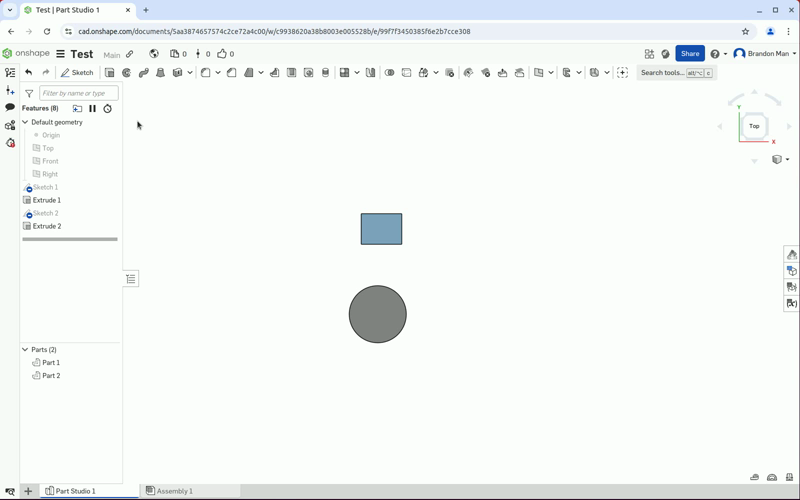
key(shift+h)
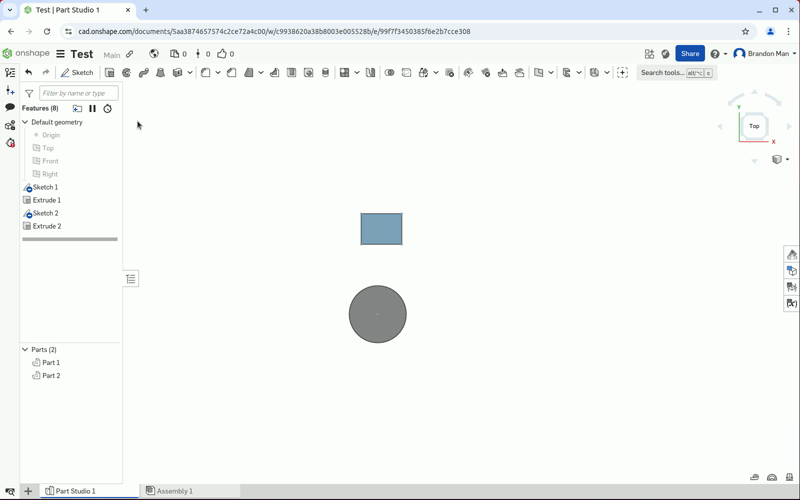
key(shift+7)
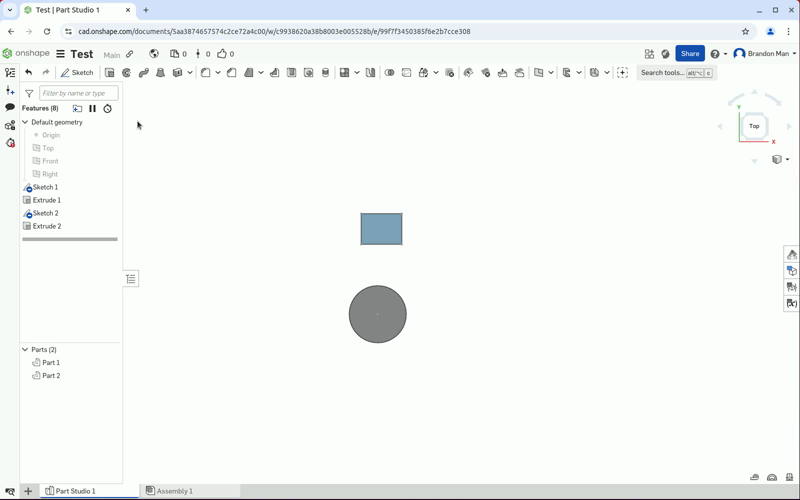
key(up, 3)
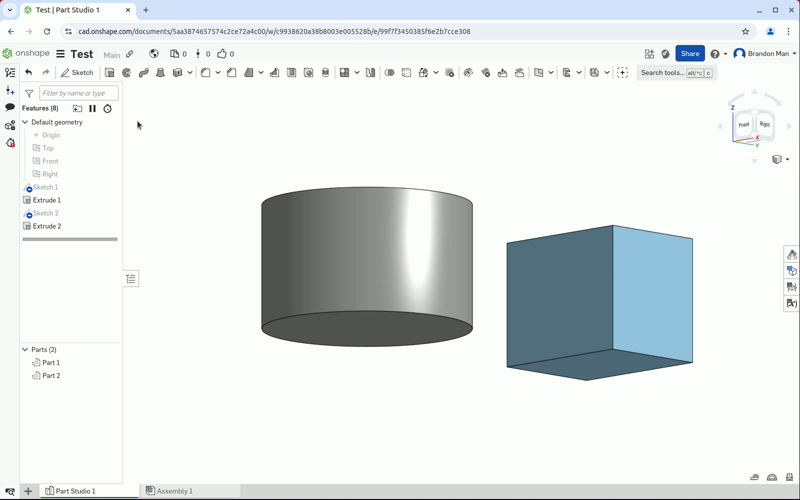
key(left, 3)
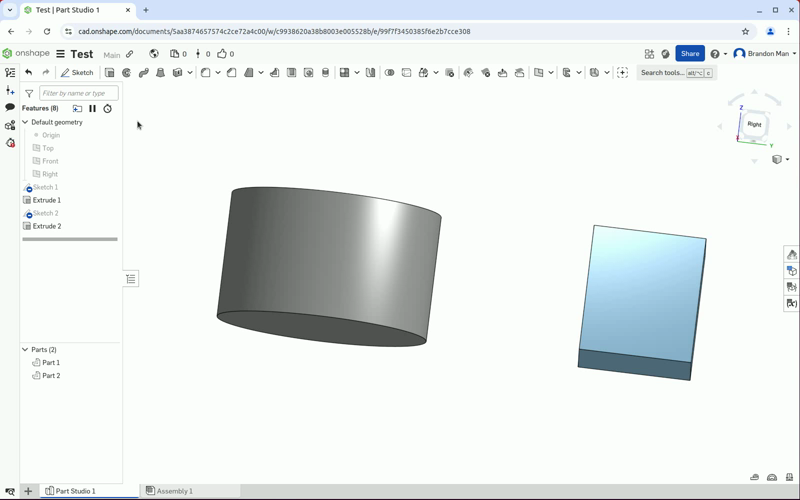
key(right, 3)
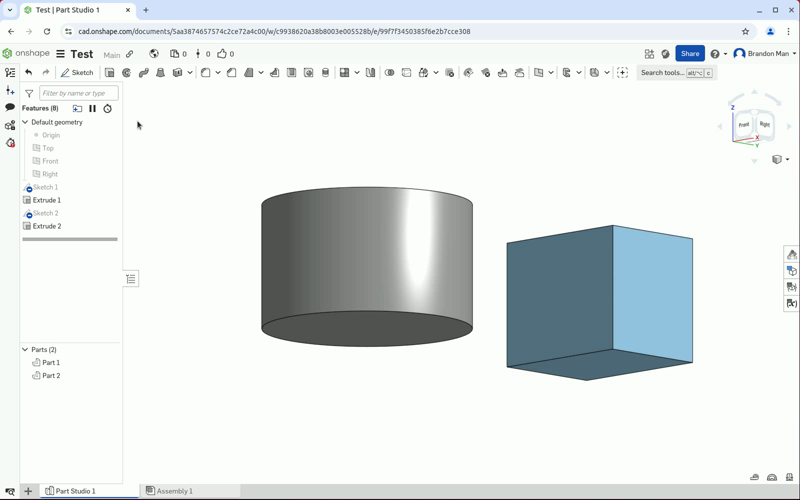
key(down, 3)
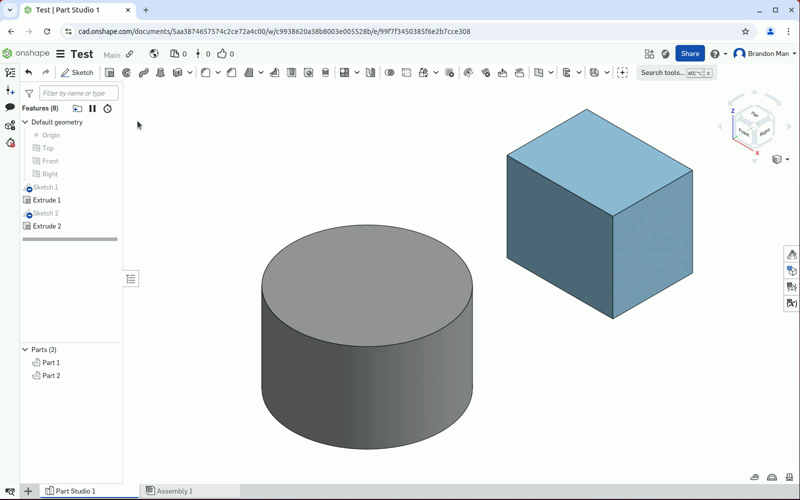
mouse_move(73, 189)
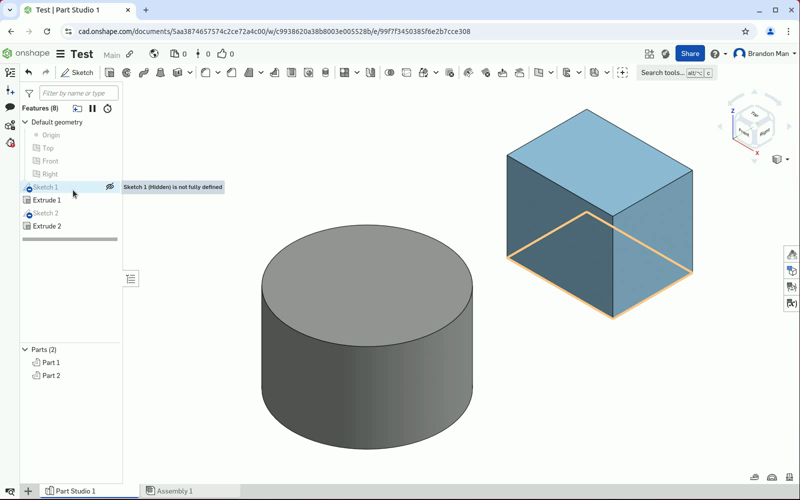
click(73, 189)